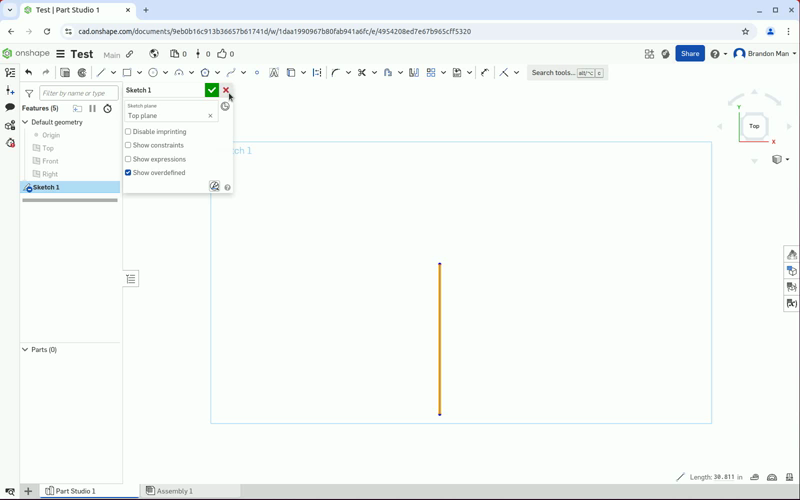
key(shift+h)
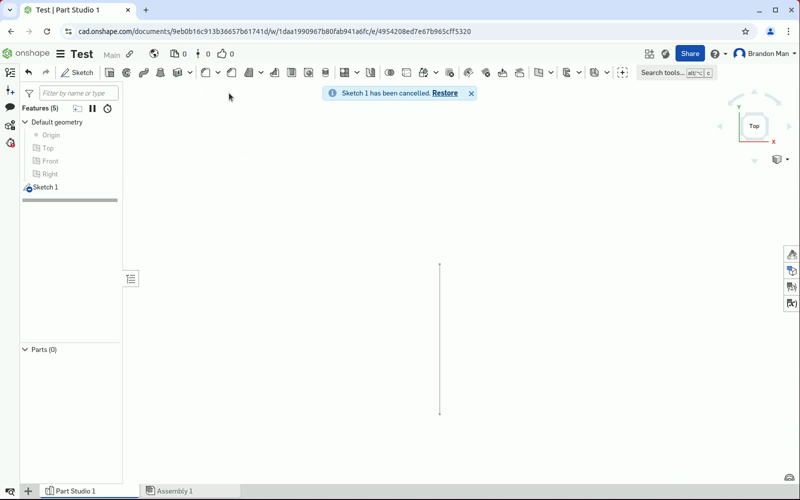
key(shift+s)
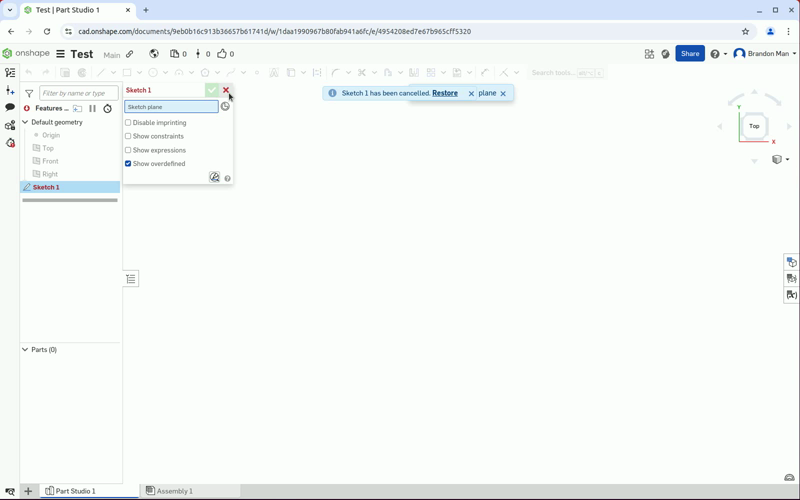
mouse_move(73, 150)
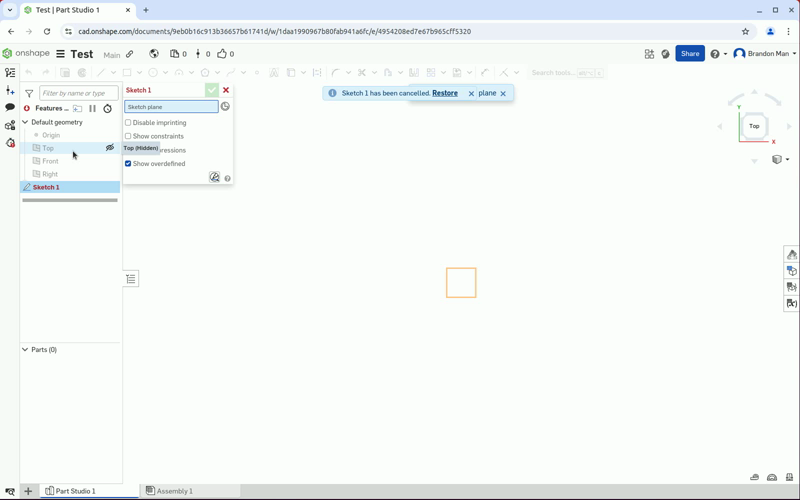
click(73, 150)
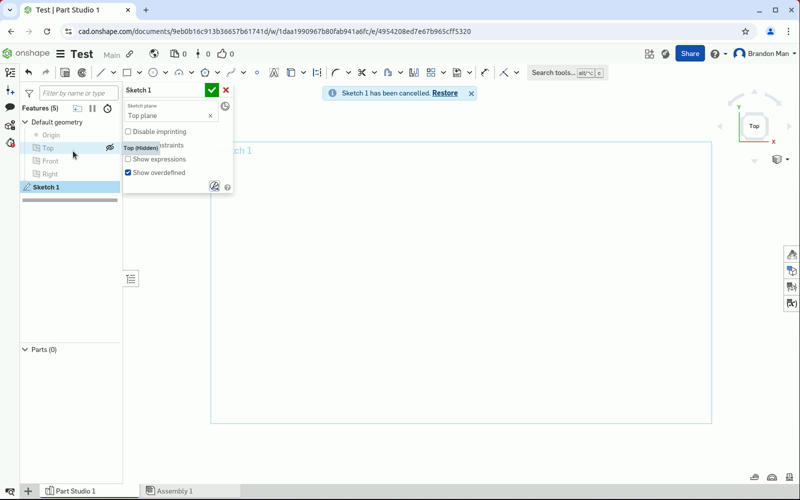
mouse_move(73, 352)
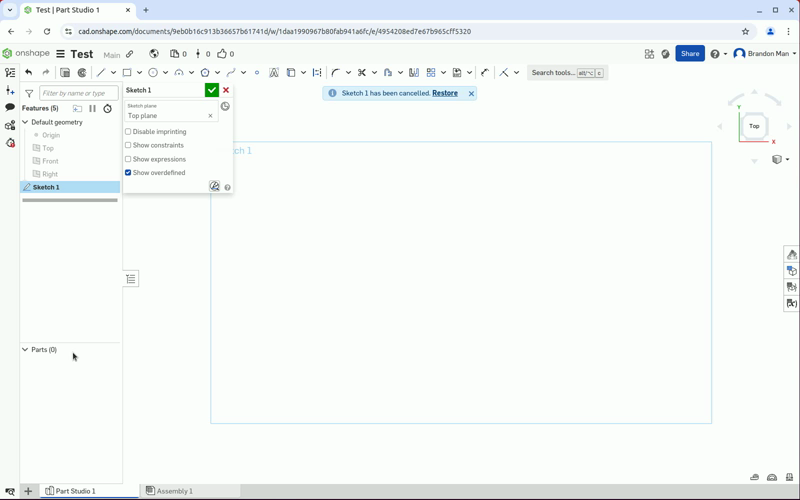
key(y)
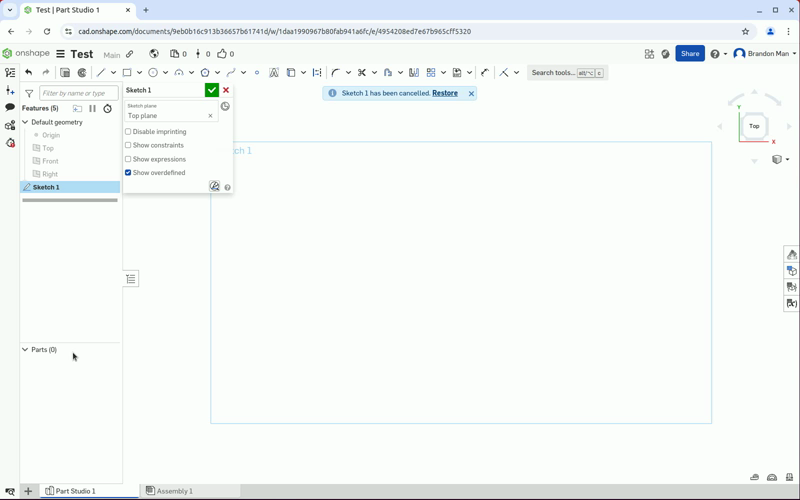
key(l)
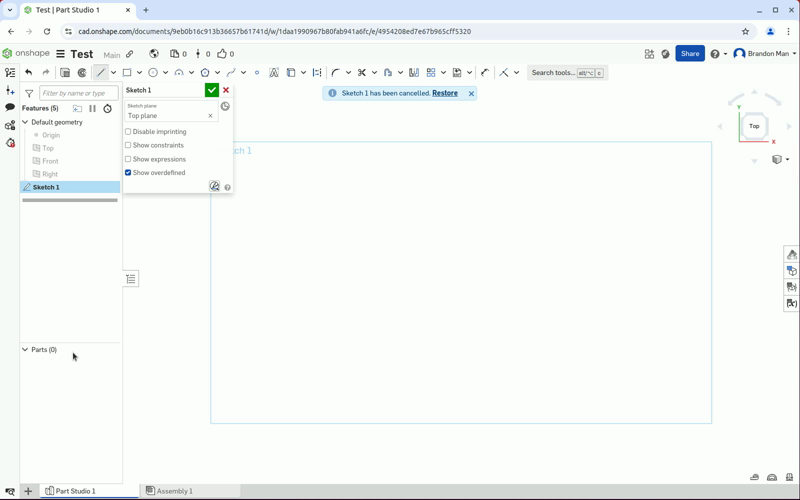
key_down(shift)
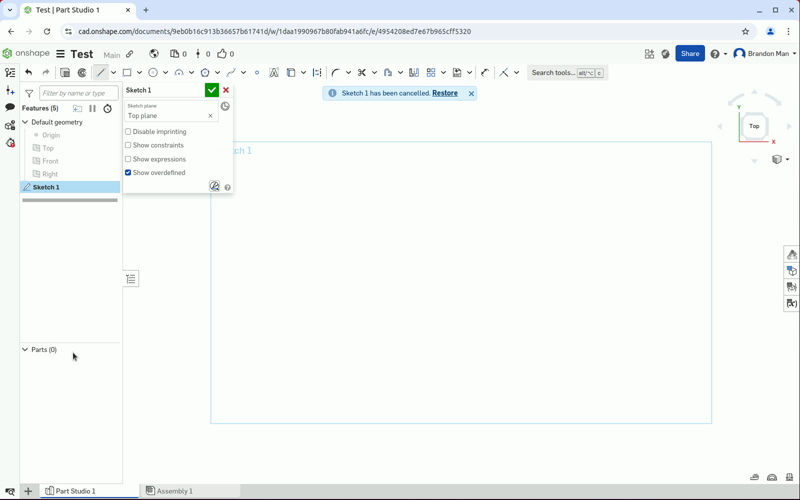
mouse_move(348, 373)
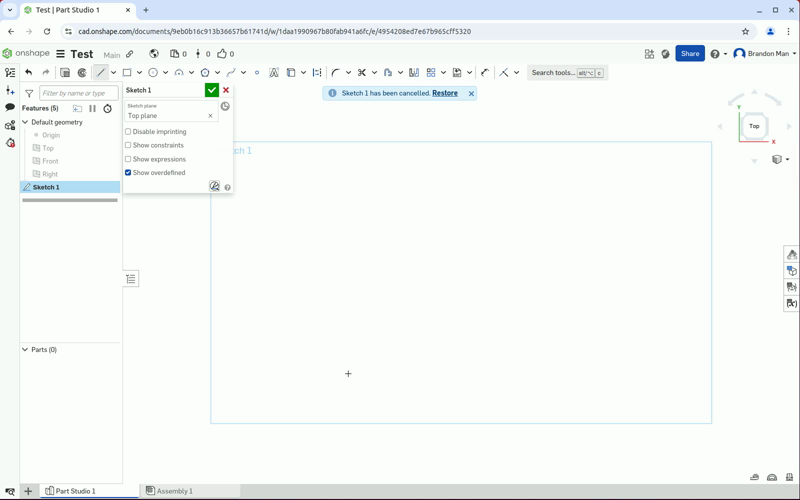
click(348, 373)
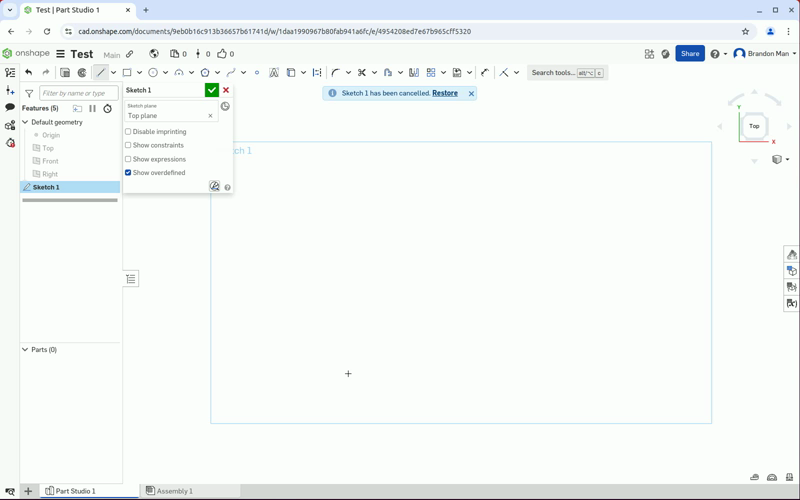
key_up(shift)
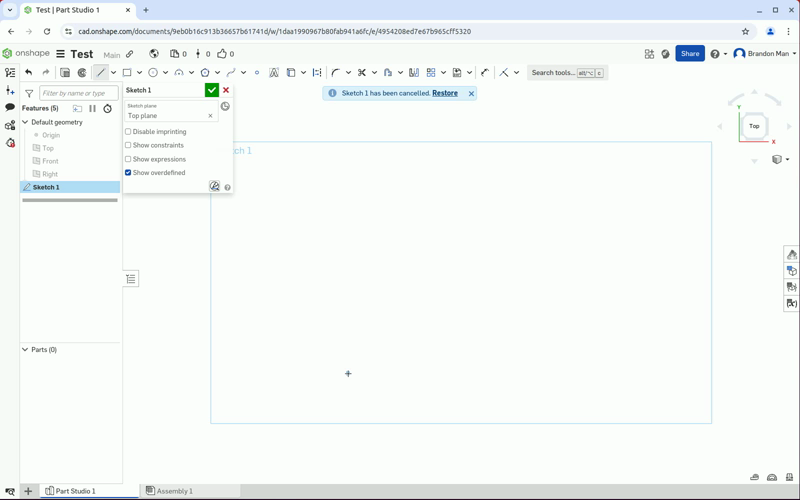
key_down(shift)
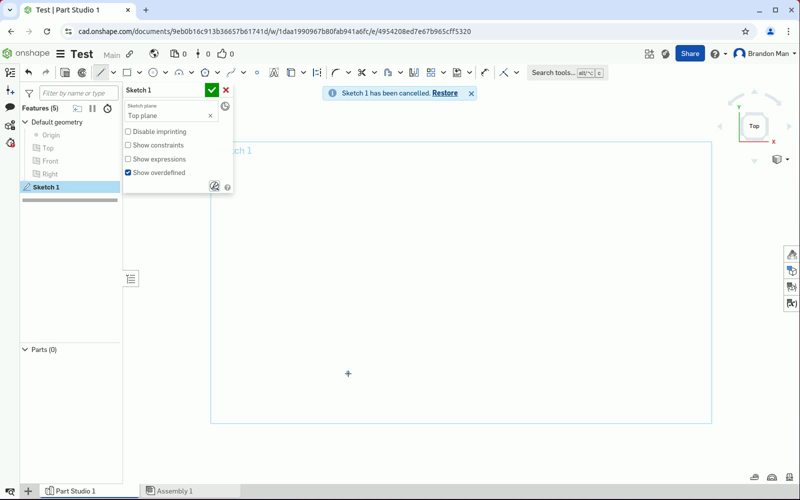
mouse_move(572, 373)
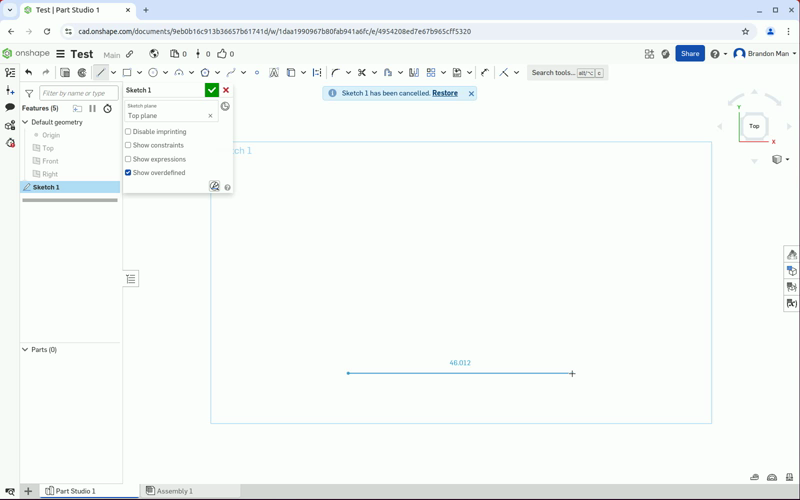
click(572, 373)
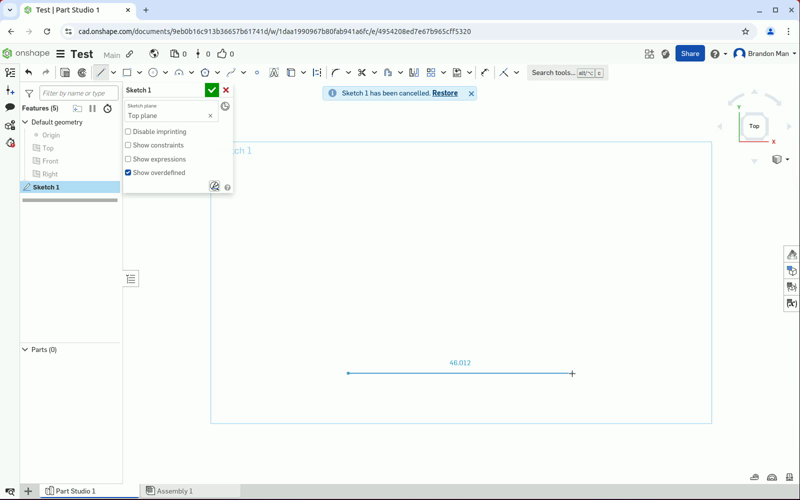
key_up(shift)
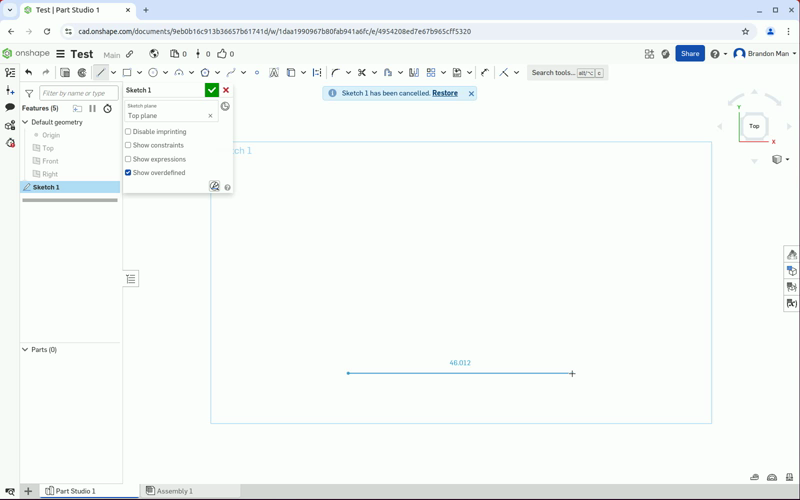
key_down(shift)
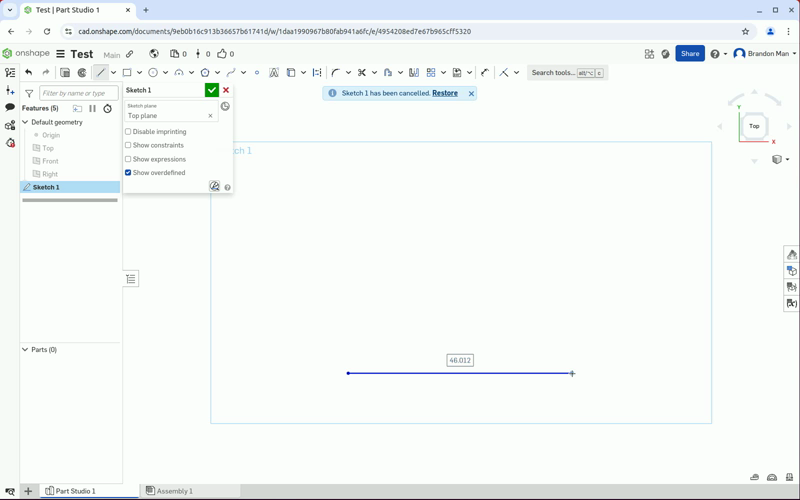
mouse_move(572, 194)
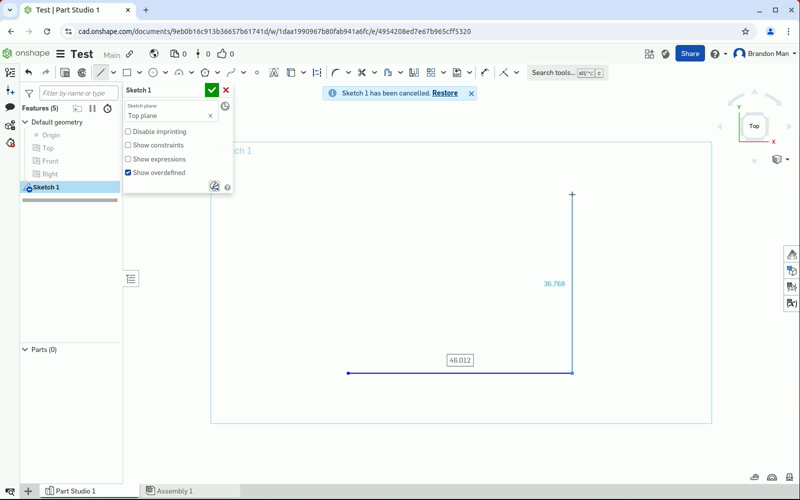
click(572, 194)
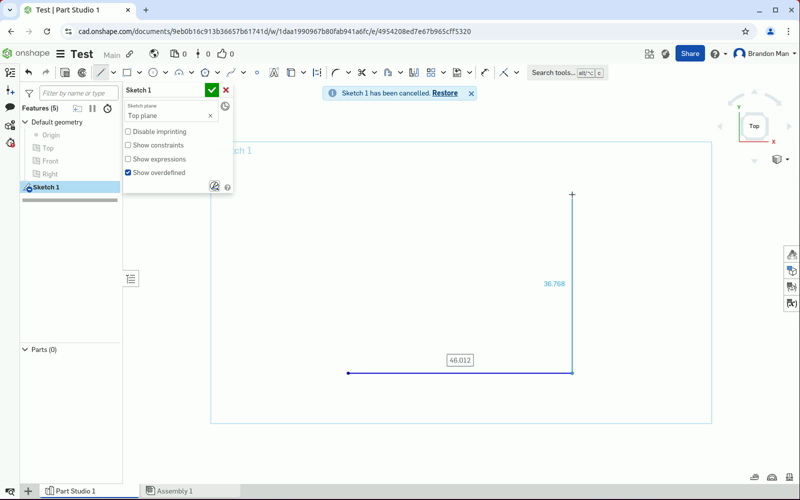
key_up(shift)
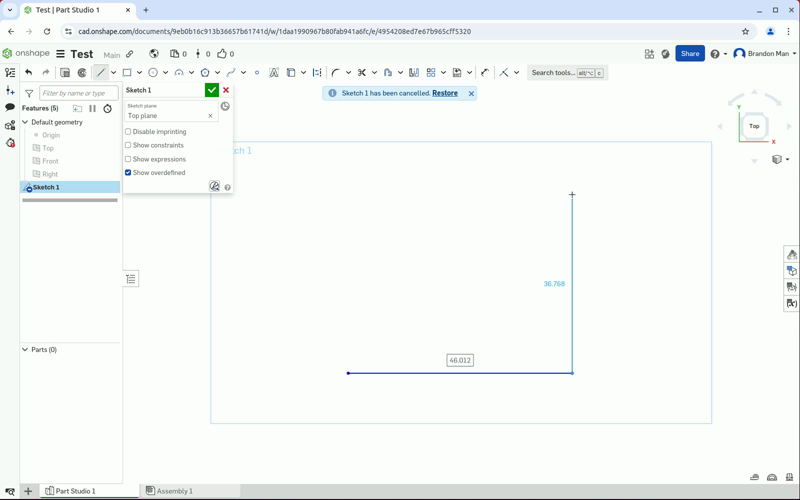
key_down(shift)
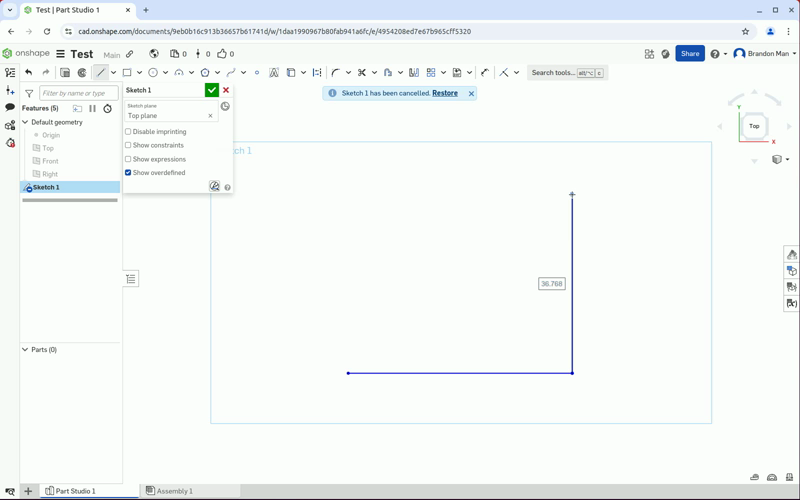
mouse_move(348, 194)
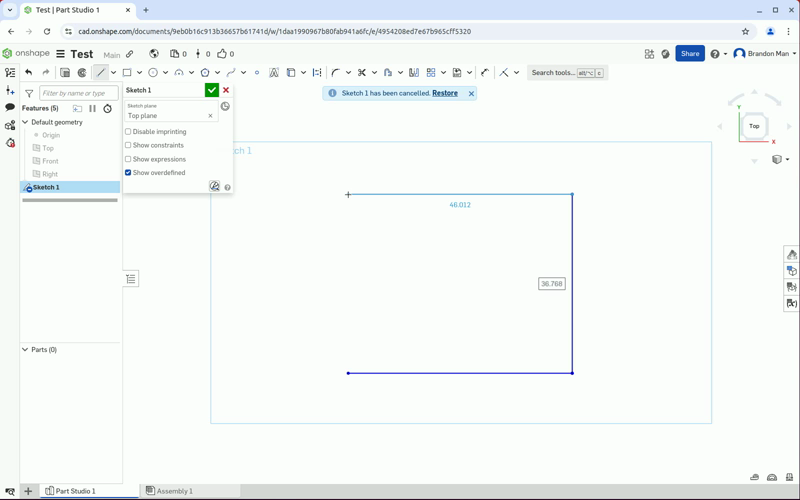
click(348, 194)
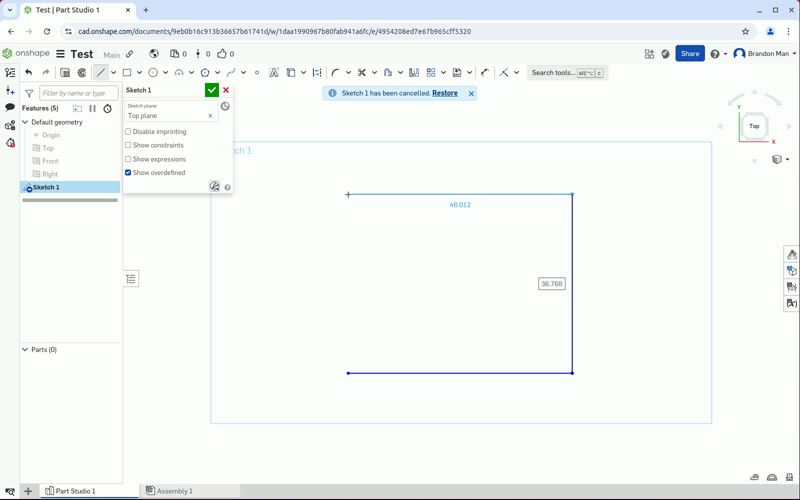
key_up(shift)
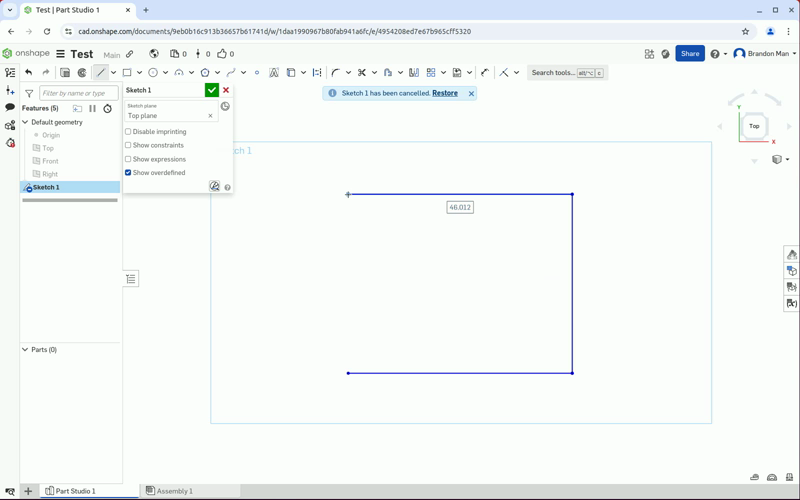
key_down(shift)
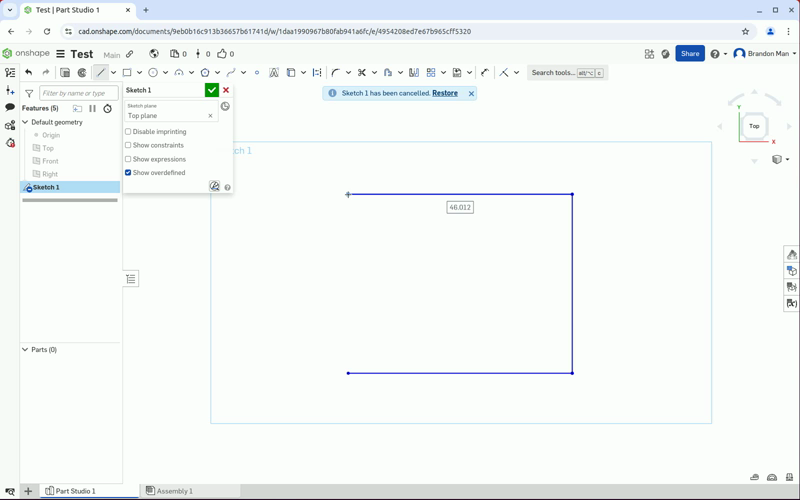
mouse_move(348, 373)
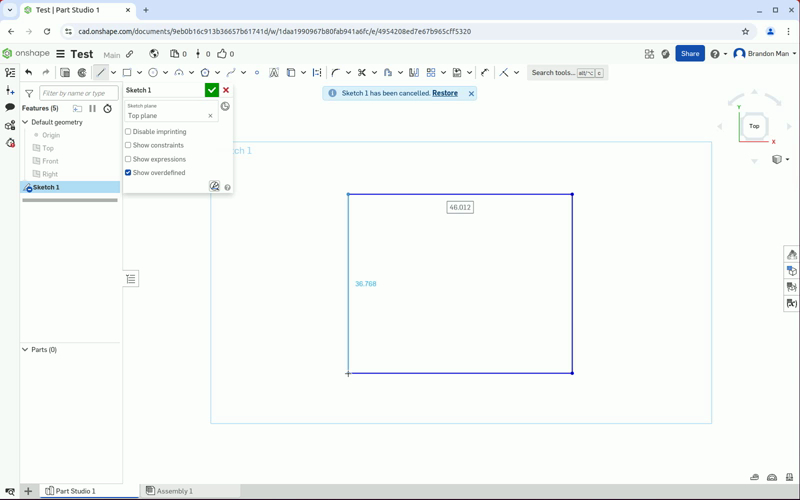
key_up(shift)
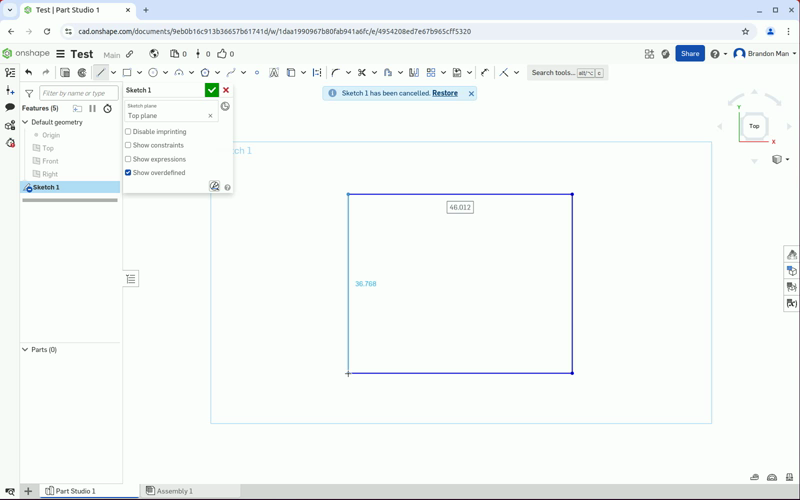
click(348, 373)
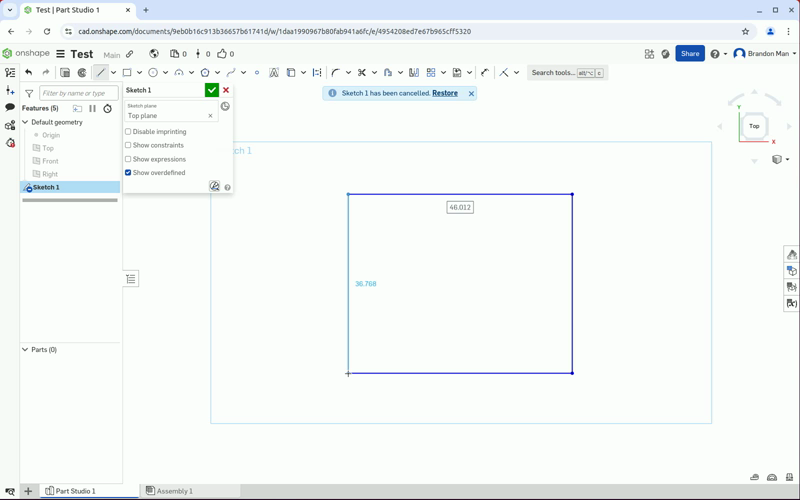
key(esc)
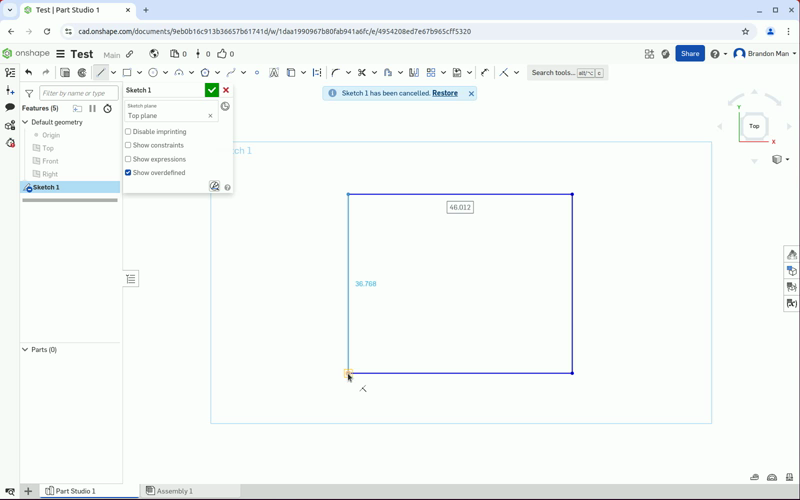
mouse_move(517, 324)
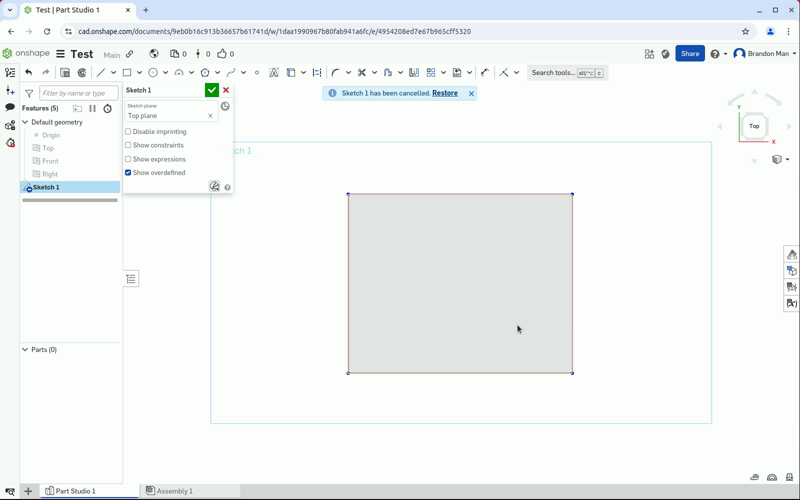
click(517, 324)
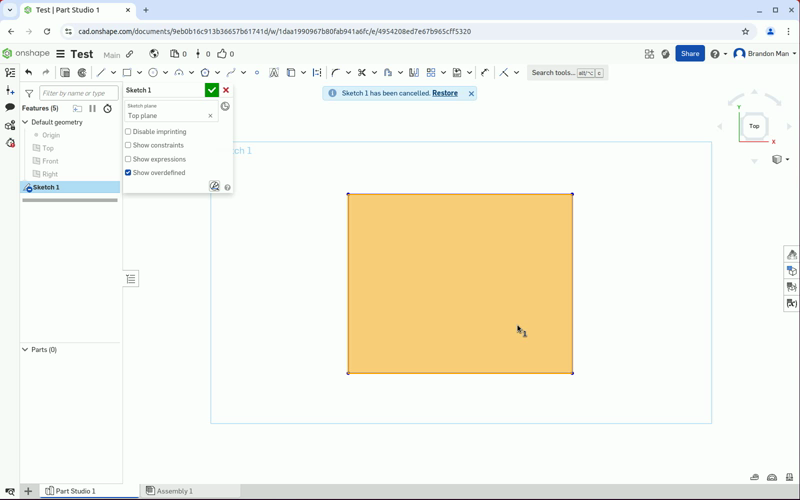
mouse_move(73, 352)
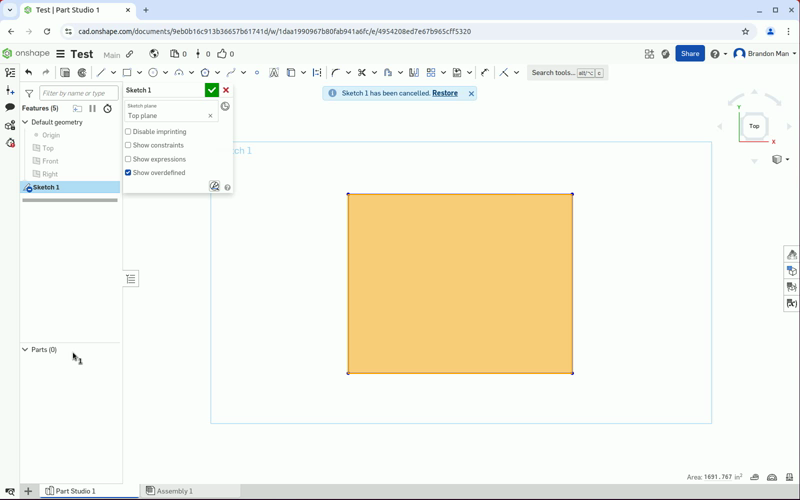
key(shift+y)
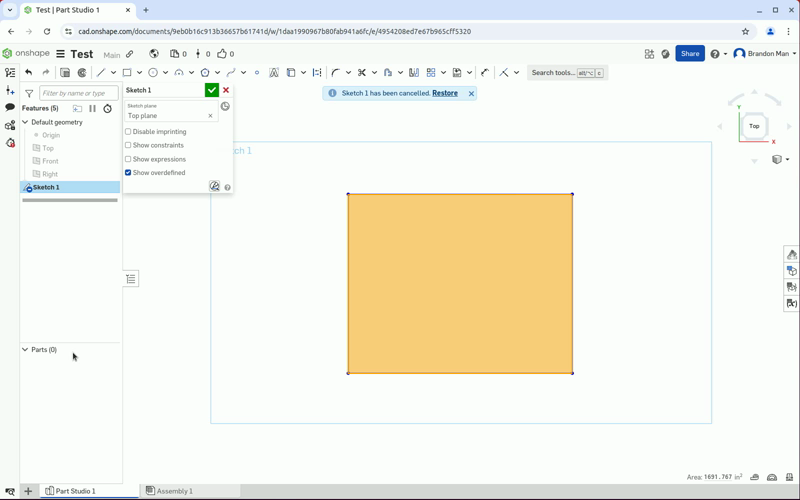
key(shift+e)
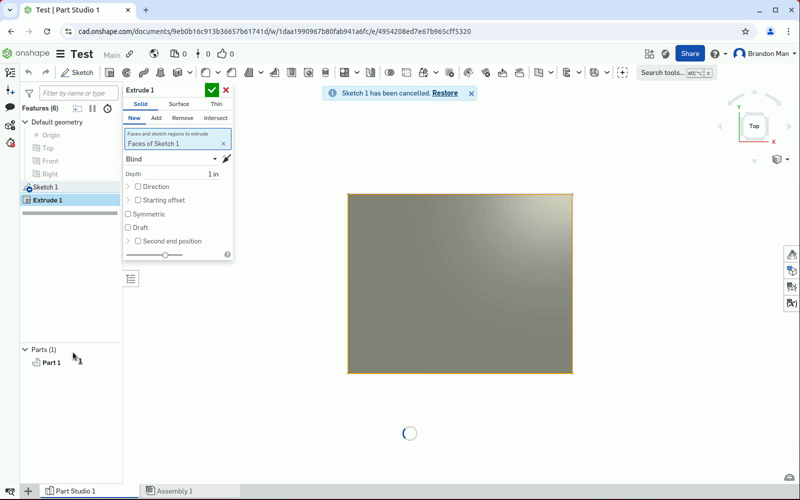
mouse_move(143, 106)
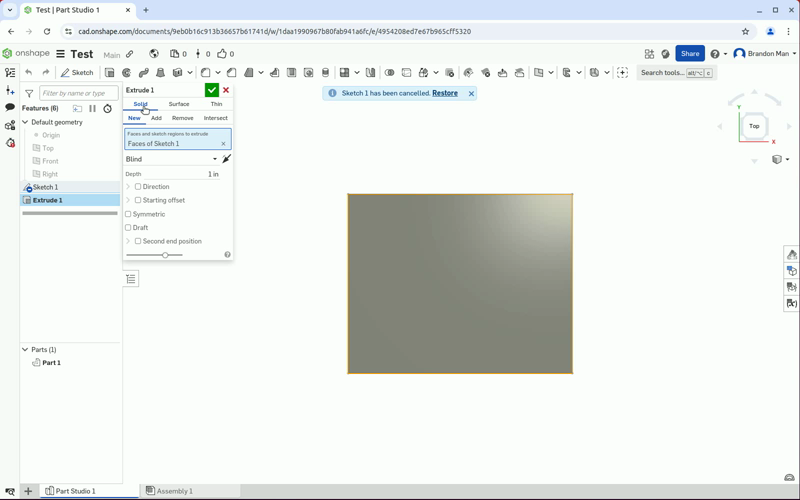
click(143, 106)
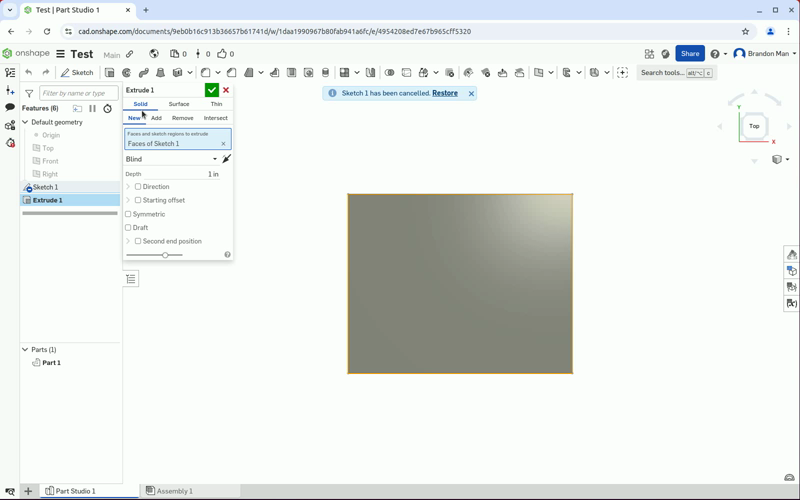
mouse_move(137, 120)
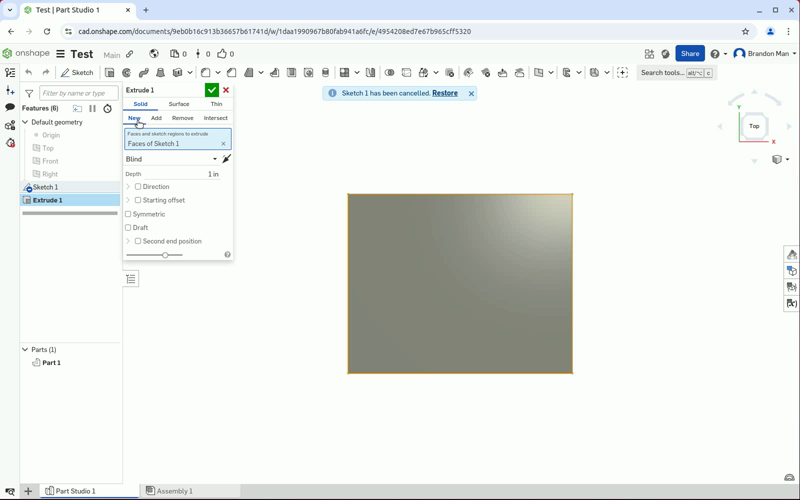
click(137, 120)
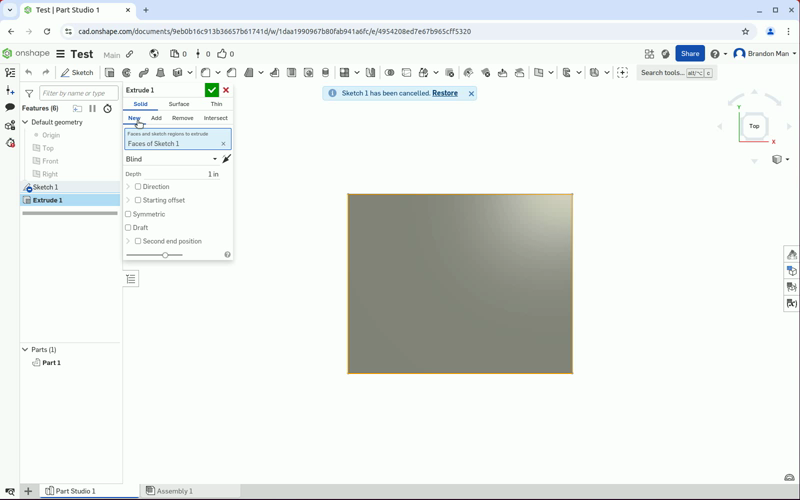
key(tab, 4)
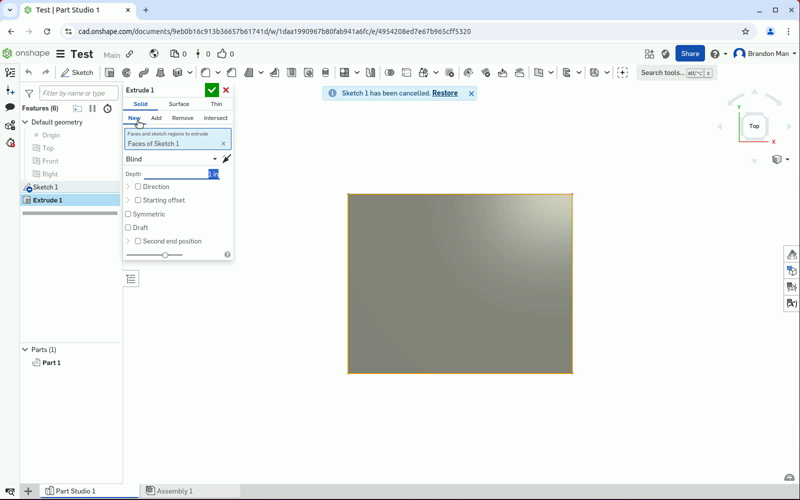
text(1.926)
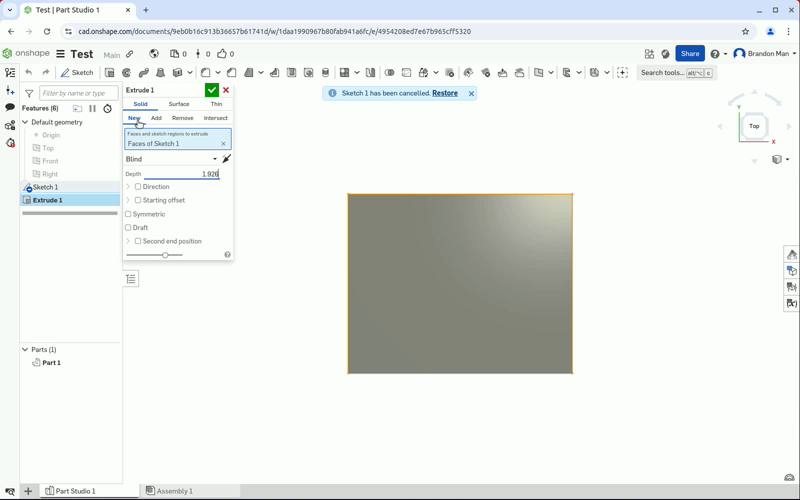
key(enter)
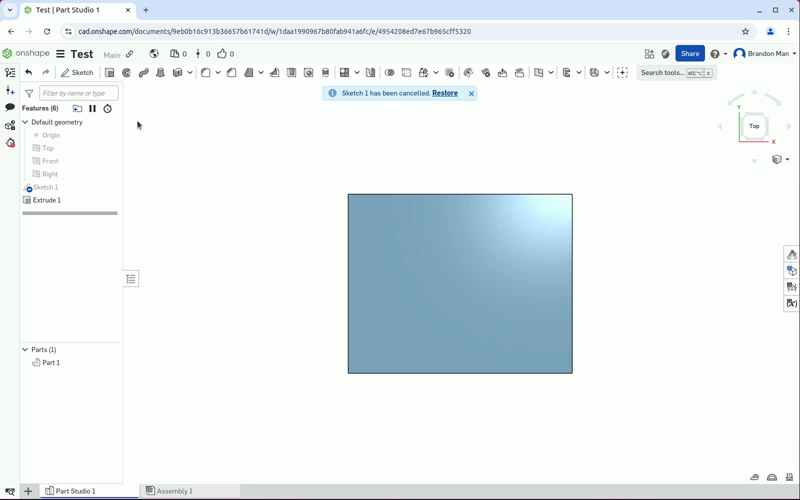
key(shift+h)
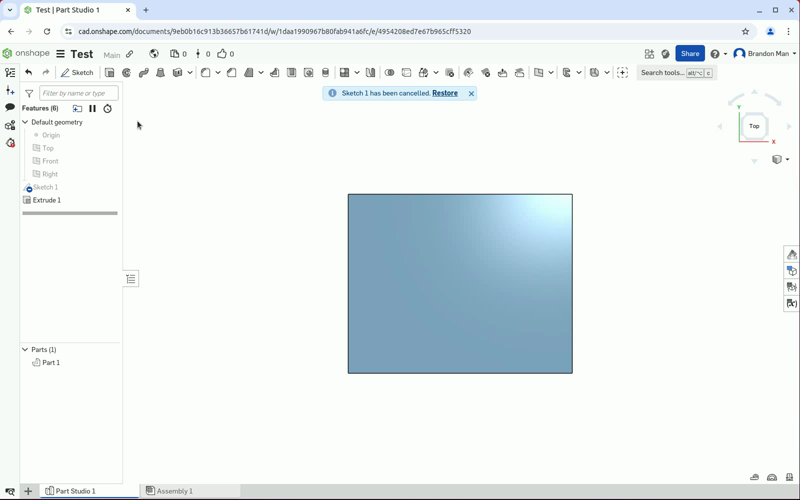
key(shift+h)
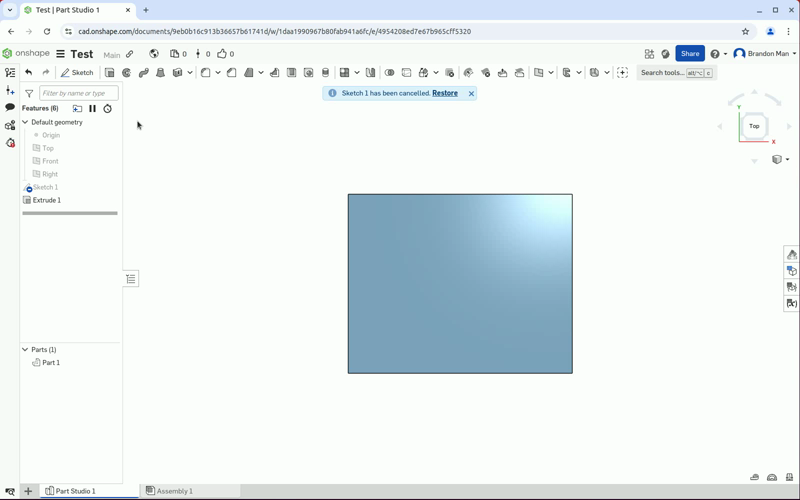
mouse_move(73, 189)
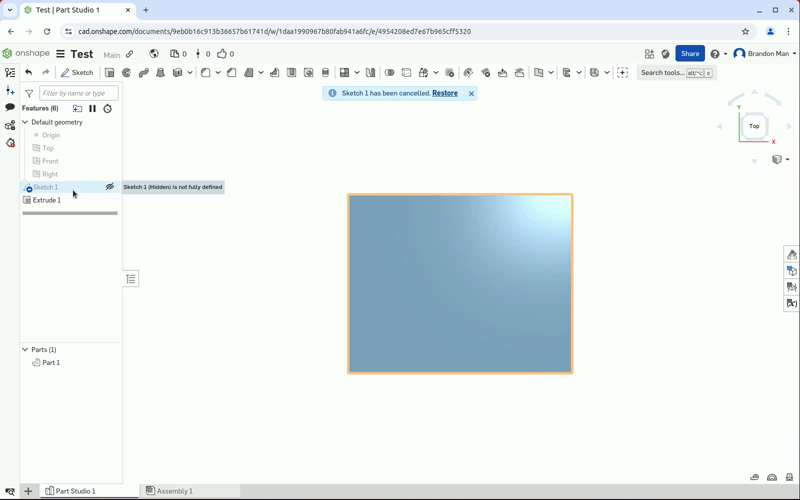
click(73, 189)
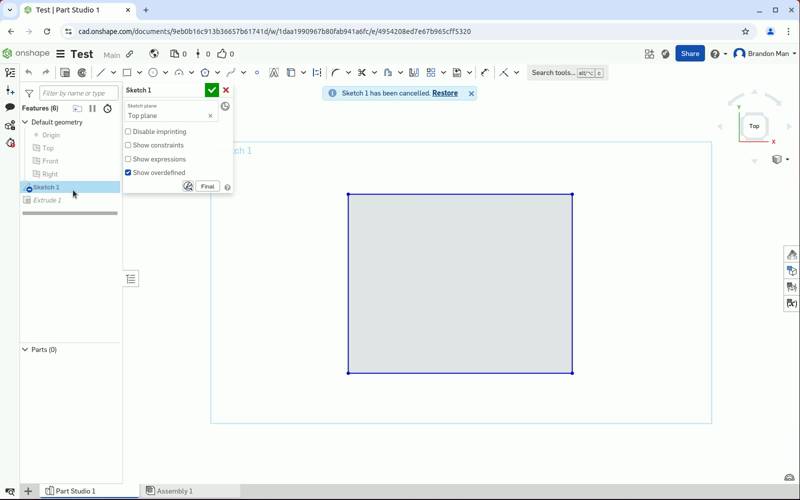
mouse_move(229, 92)
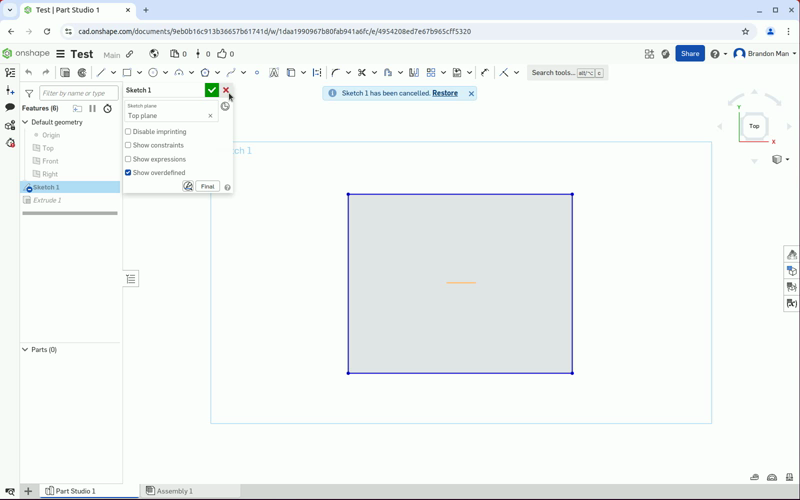
click(229, 92)
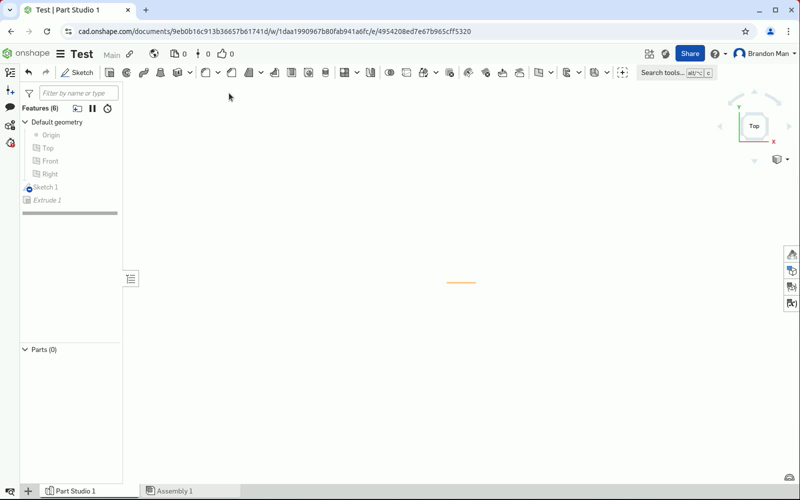
mouse_move(73, 352)
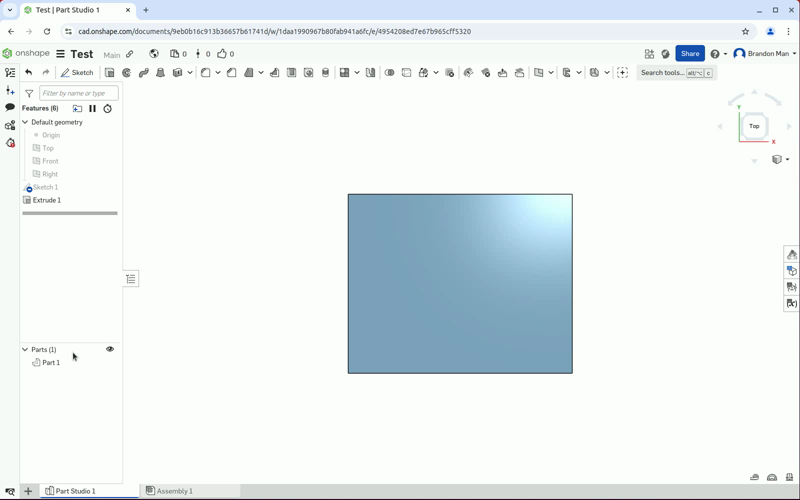
key(y)
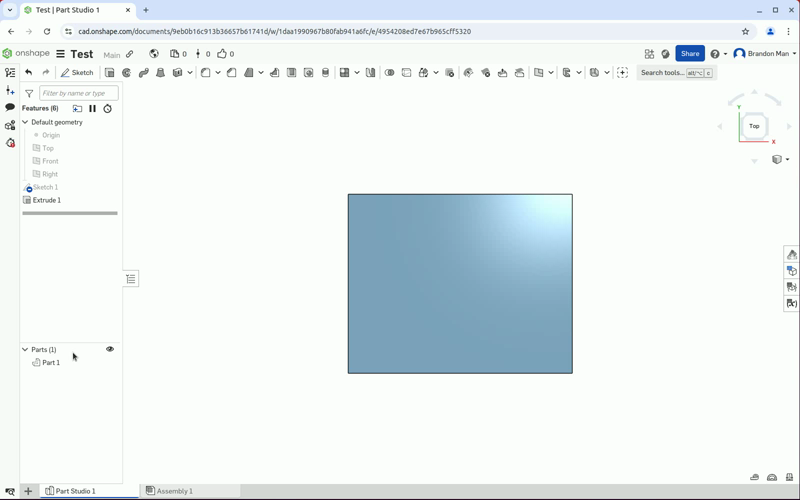
key(shift+p)
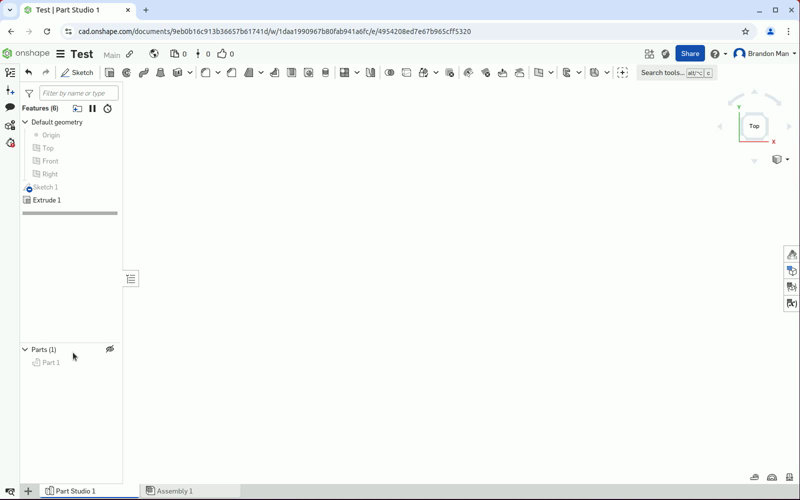
key(space)
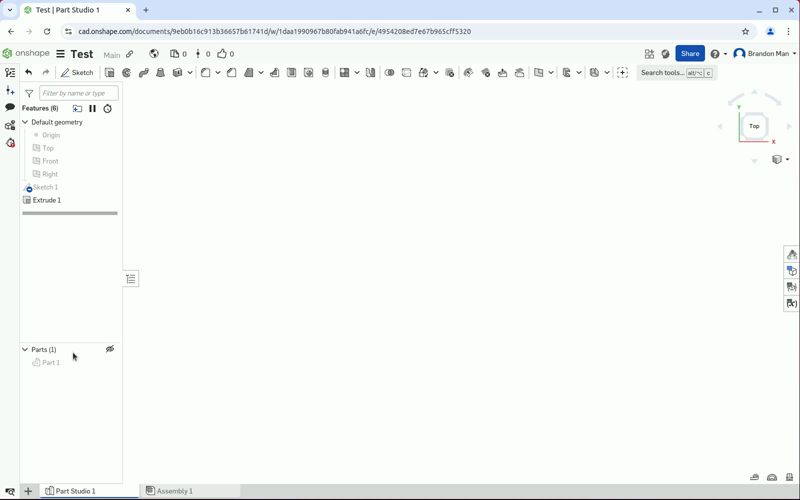
key_down(shift)
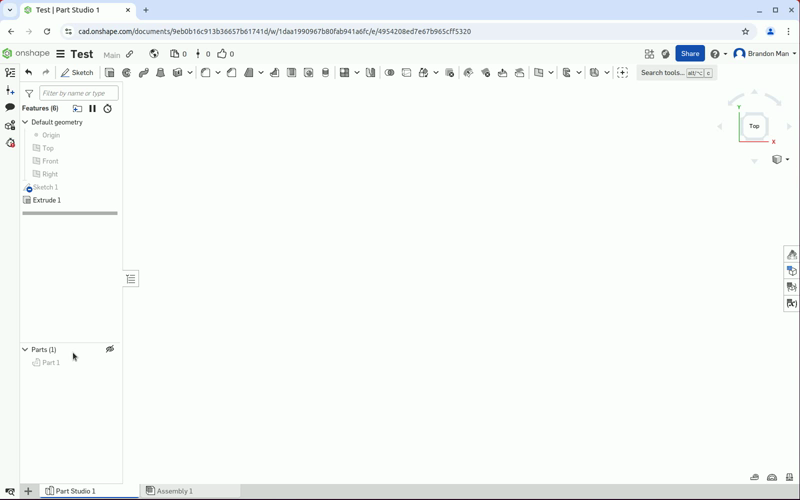
key(up)
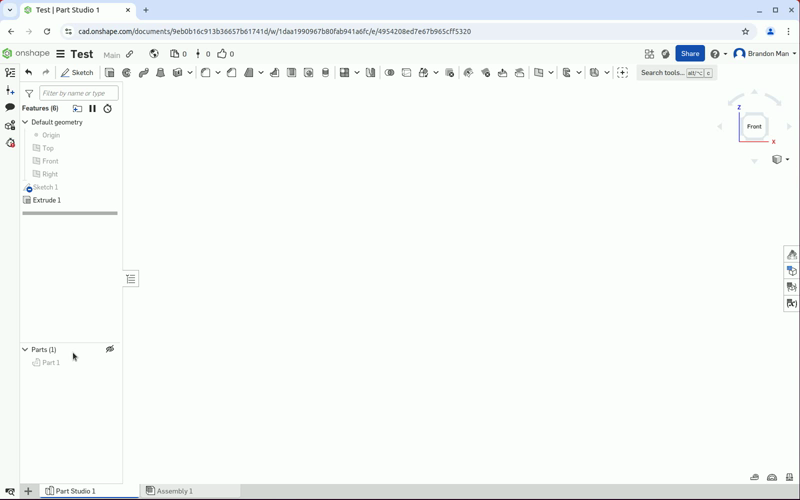
key_up(shift)
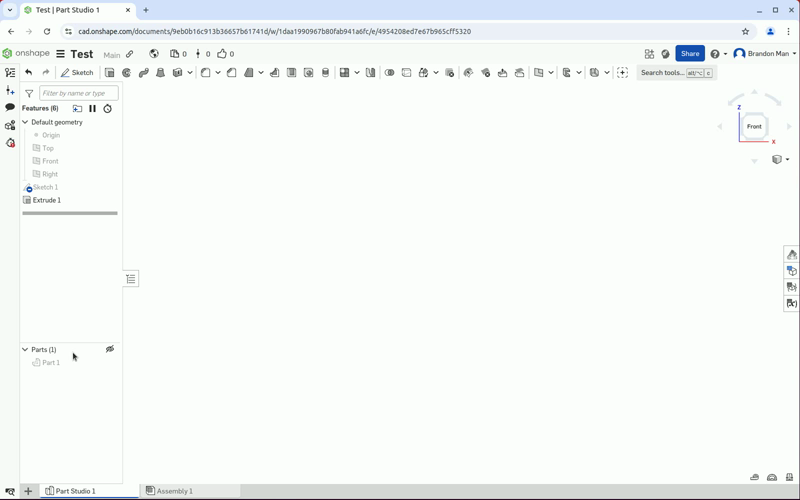
mouse_move(73, 352)
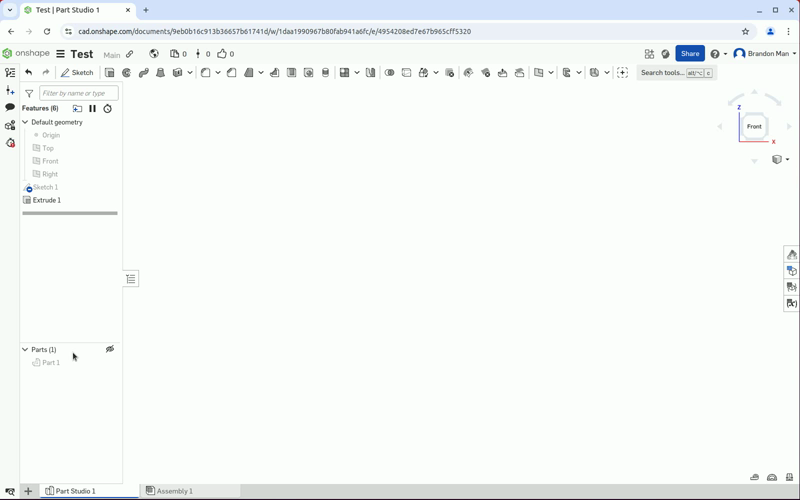
key(shift+y)
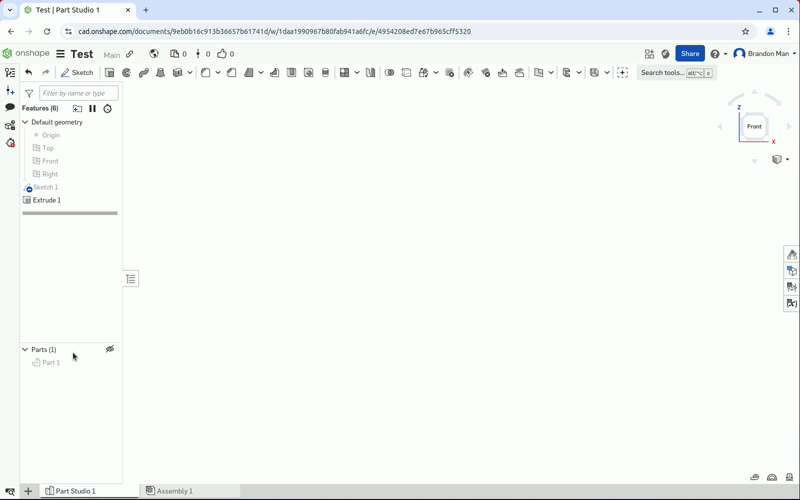
key(shift+s)
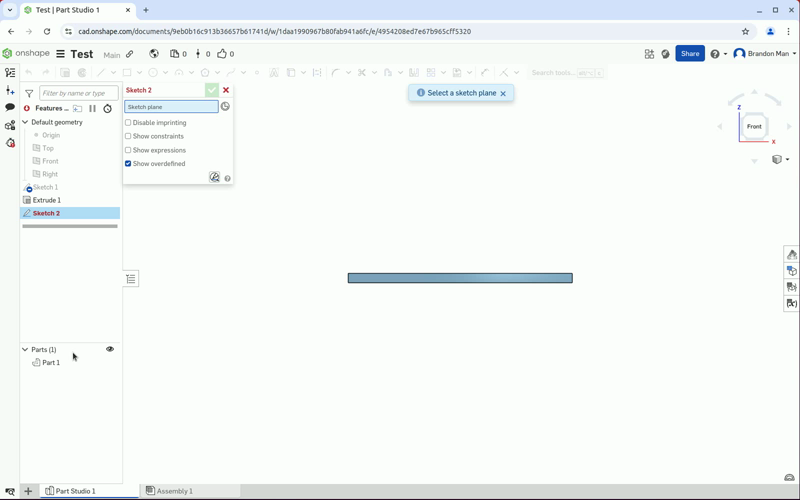
mouse_move(73, 163)
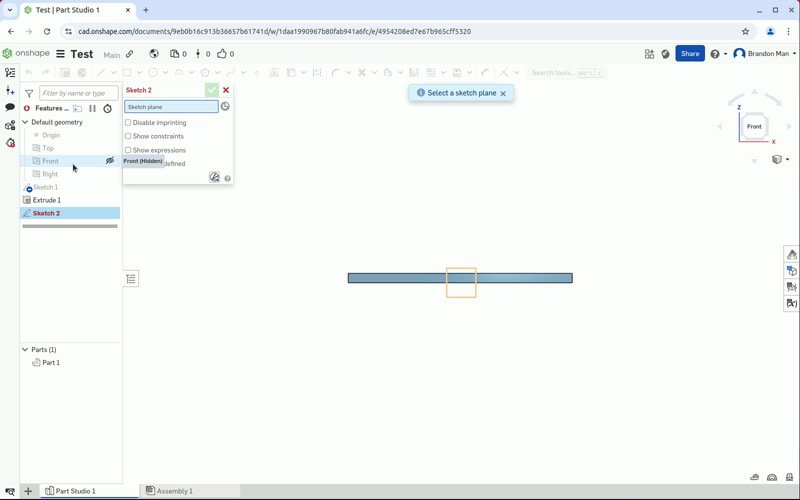
click(73, 163)
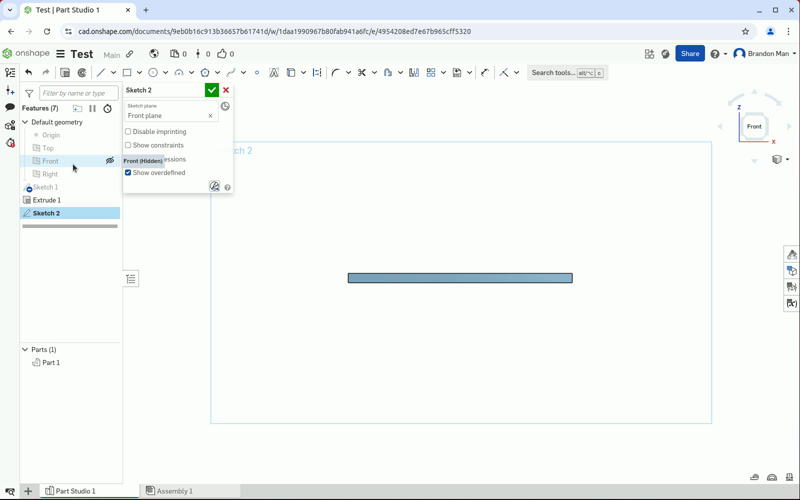
mouse_move(73, 352)
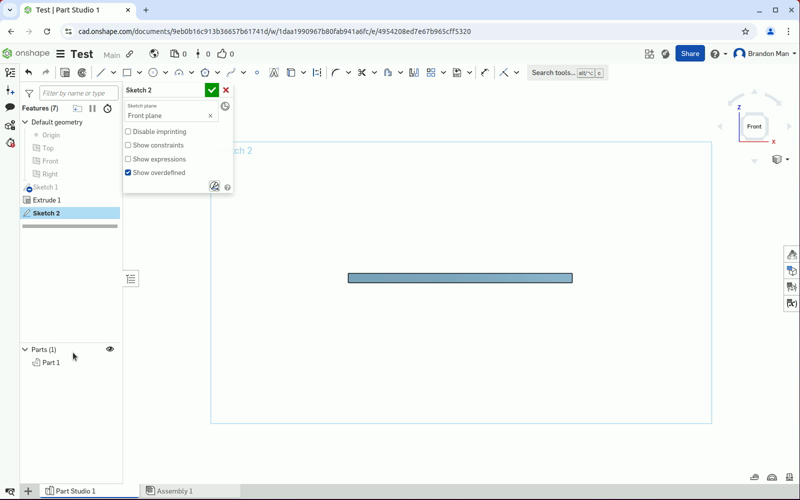
key(y)
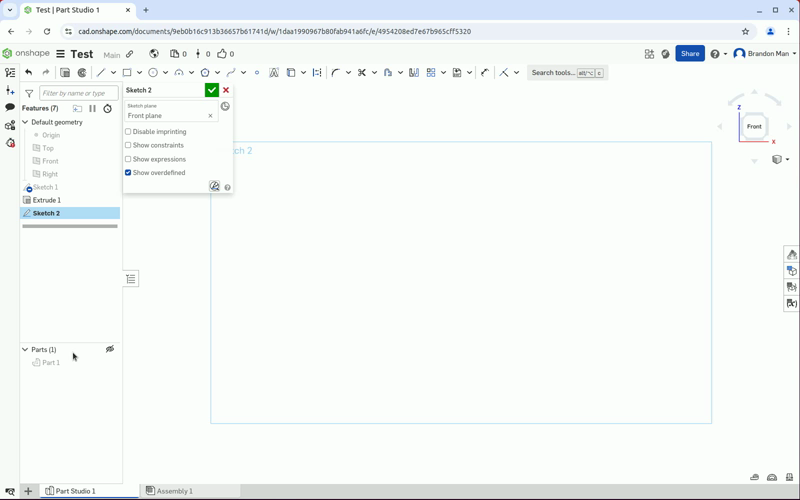
key(l)
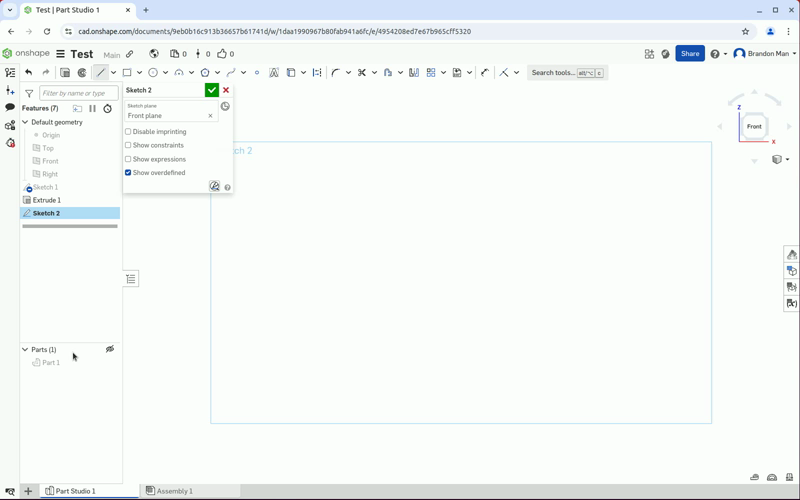
key_down(shift)
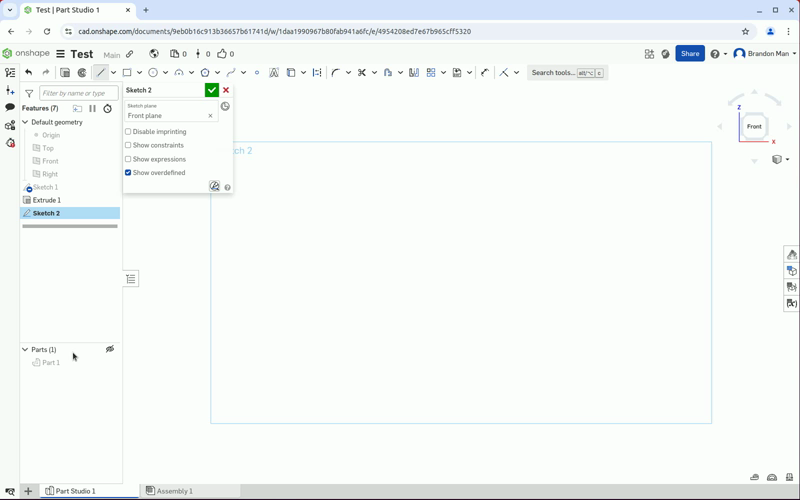
mouse_move(365, 282)
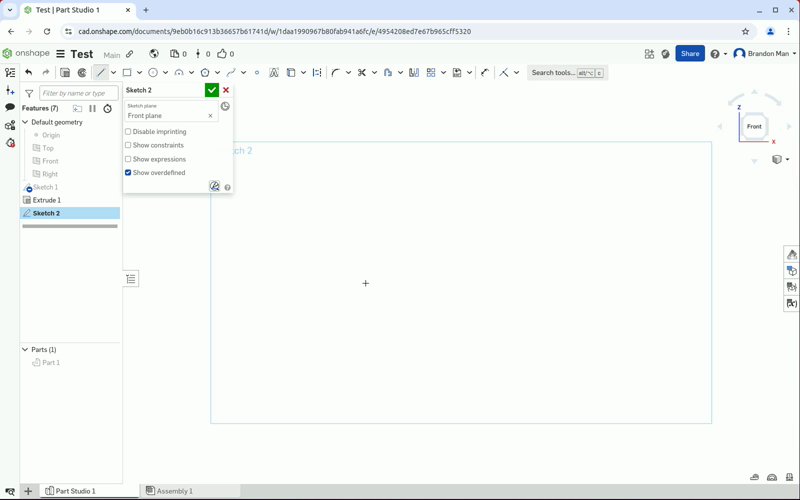
click(365, 282)
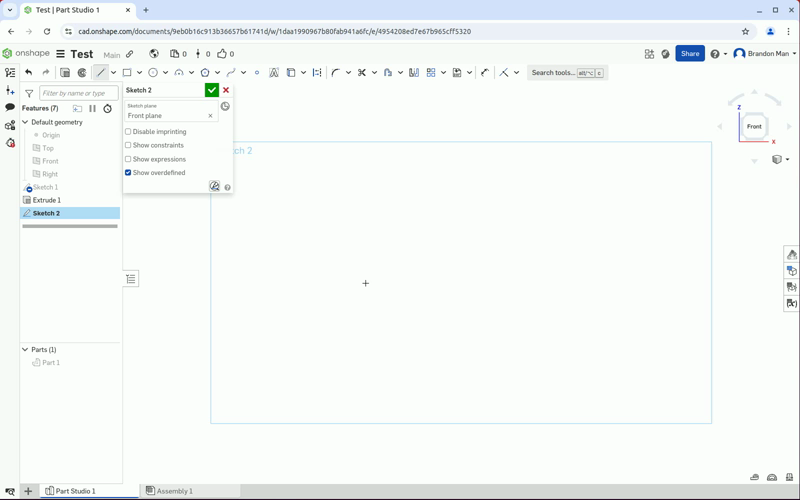
key_up(shift)
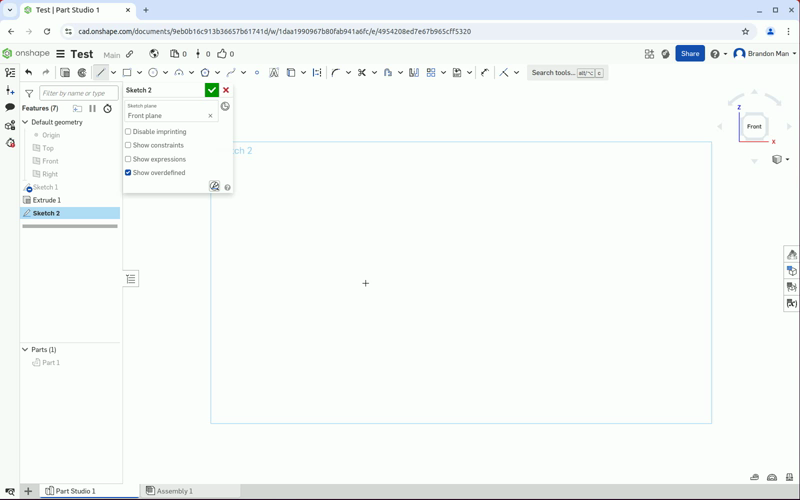
key_down(shift)
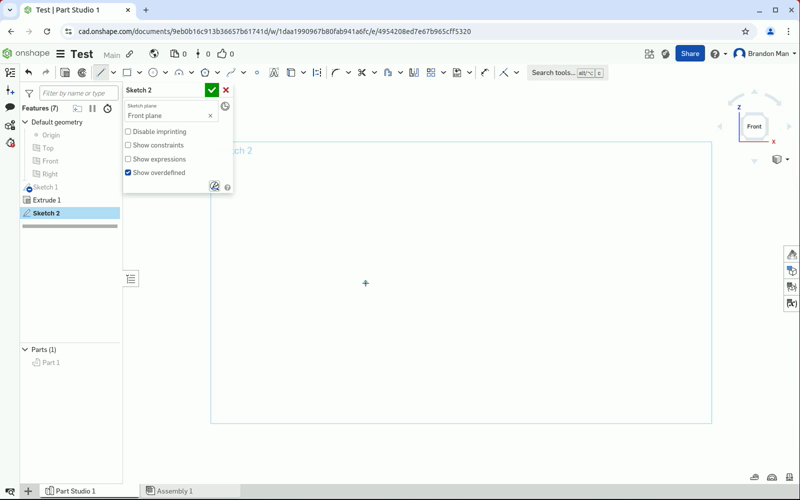
mouse_move(553, 282)
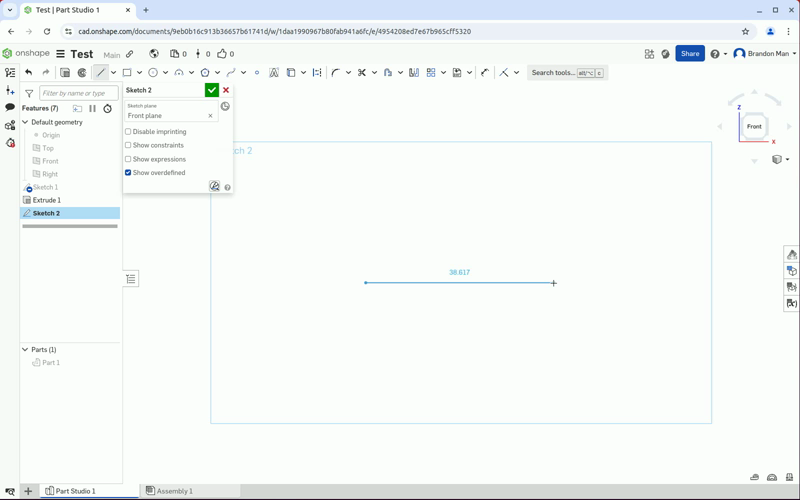
click(553, 282)
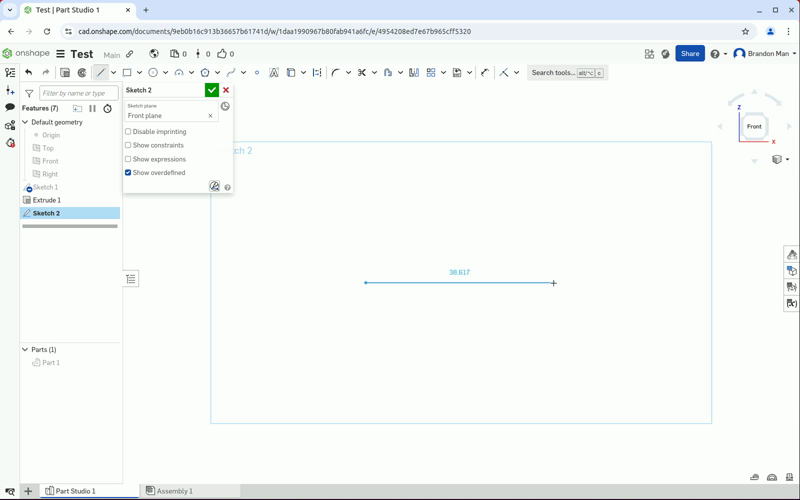
key_up(shift)
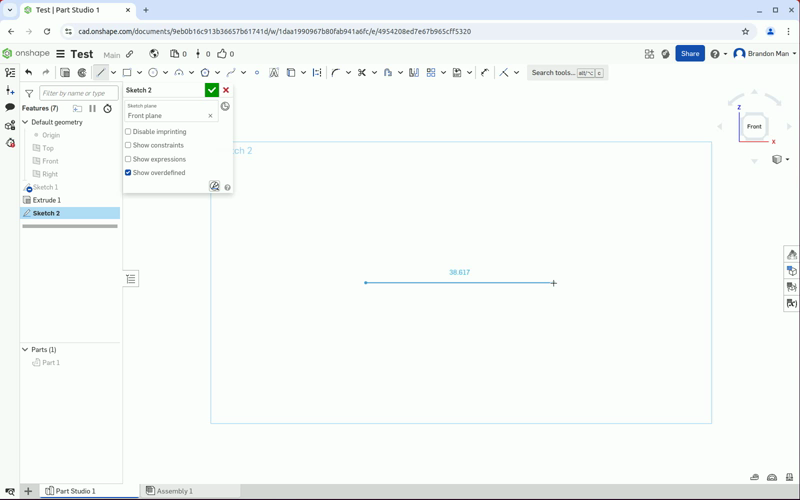
key_down(shift)
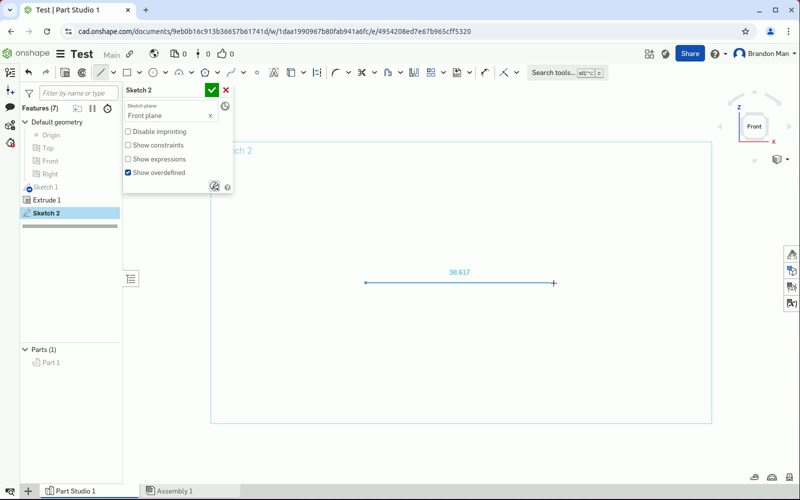
mouse_move(583, 282)
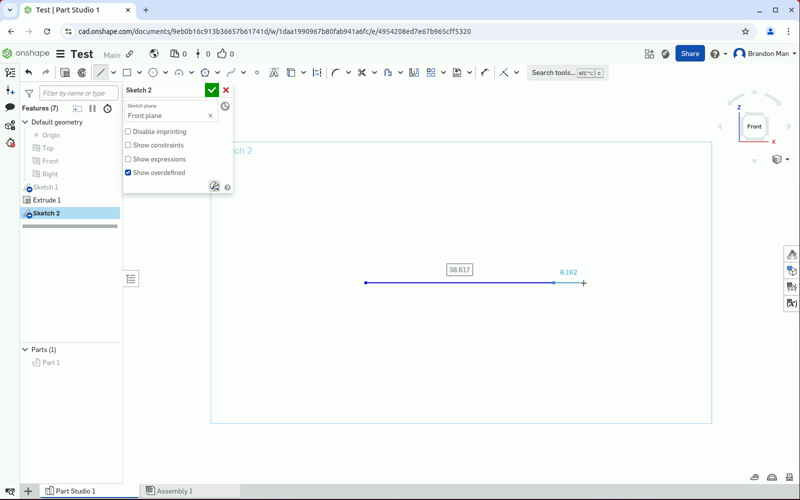
mouse_move(553, 261)
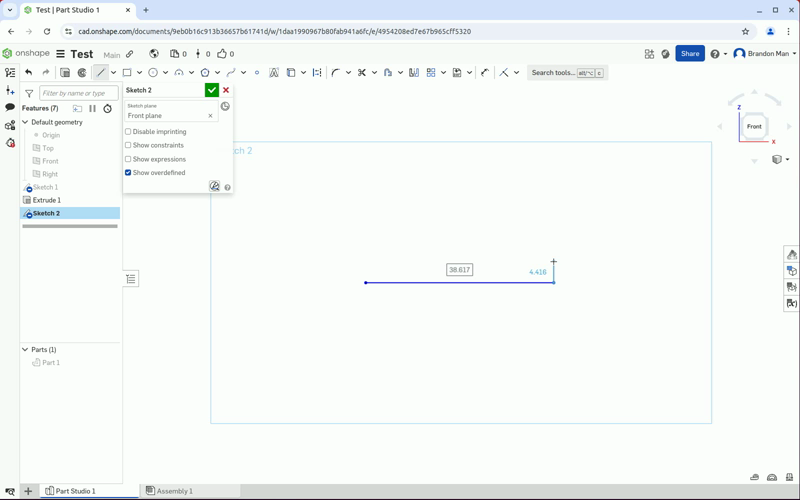
click(553, 261)
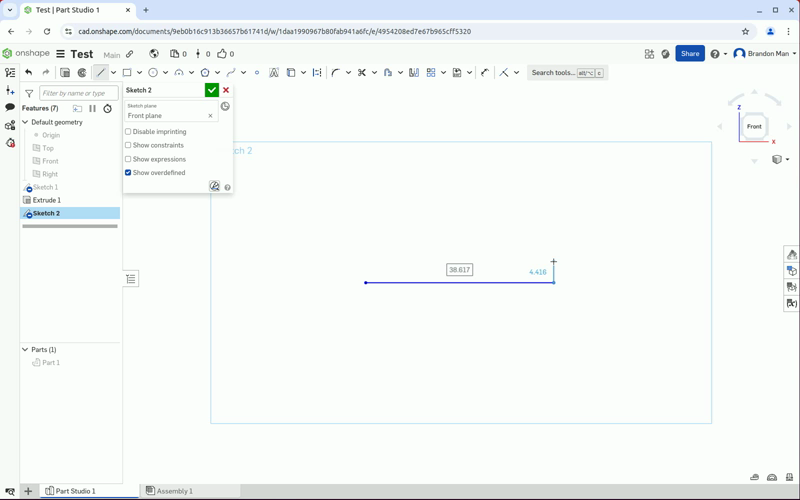
key_up(shift)
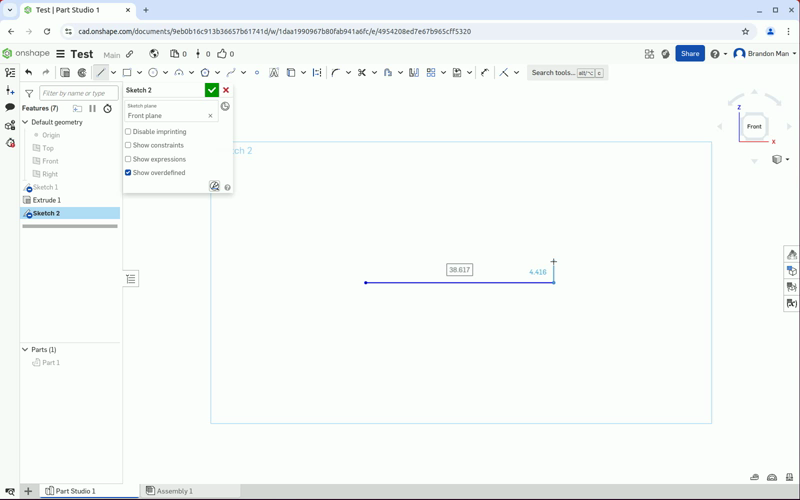
key_down(shift)
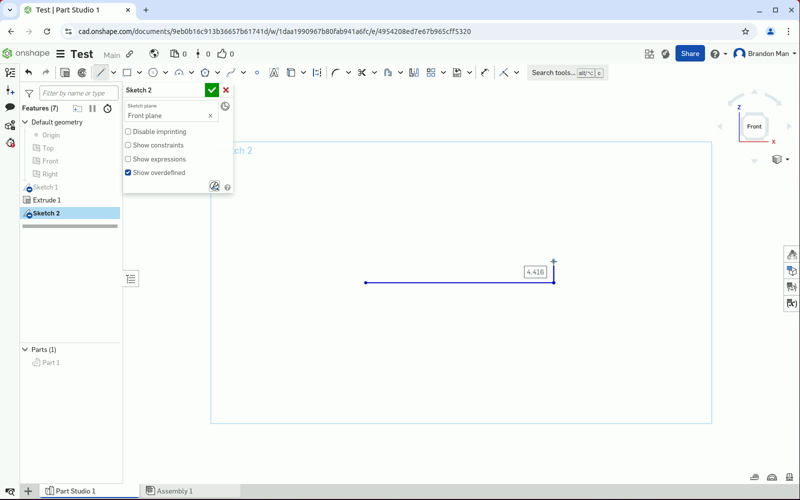
mouse_move(583, 261)
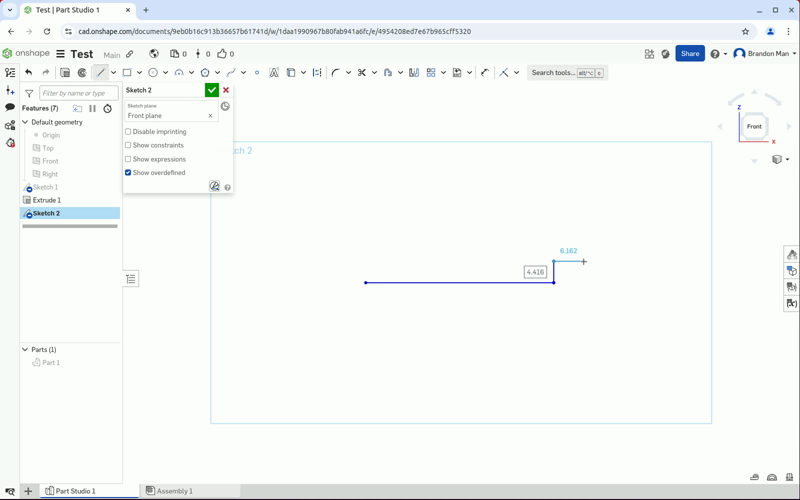
mouse_move(553, 259)
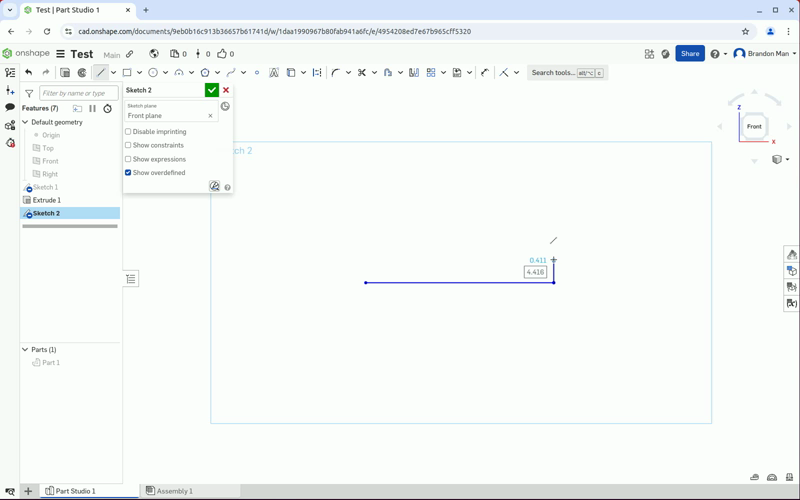
scroll(6)
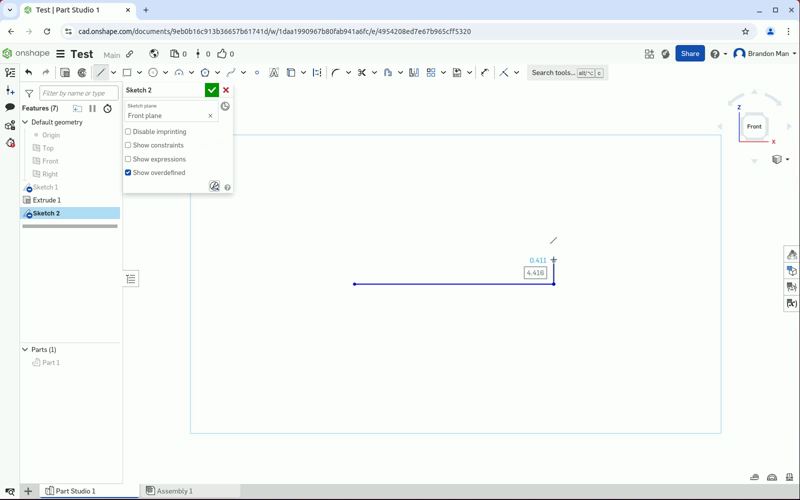
scroll(6)
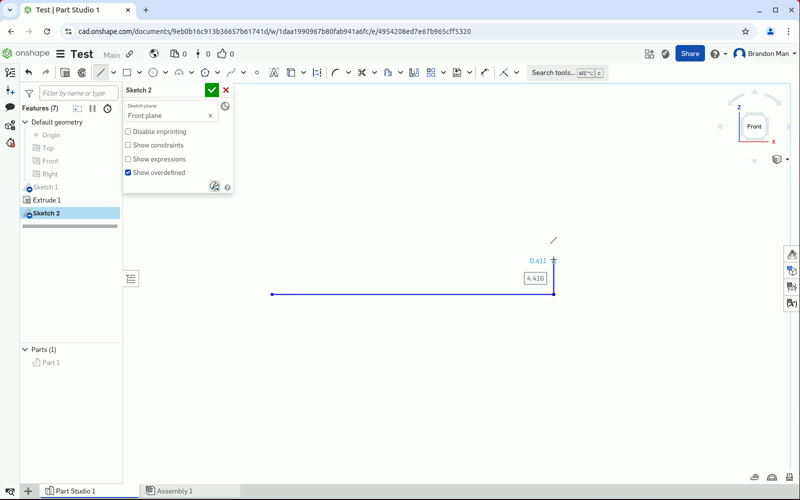
scroll(6)
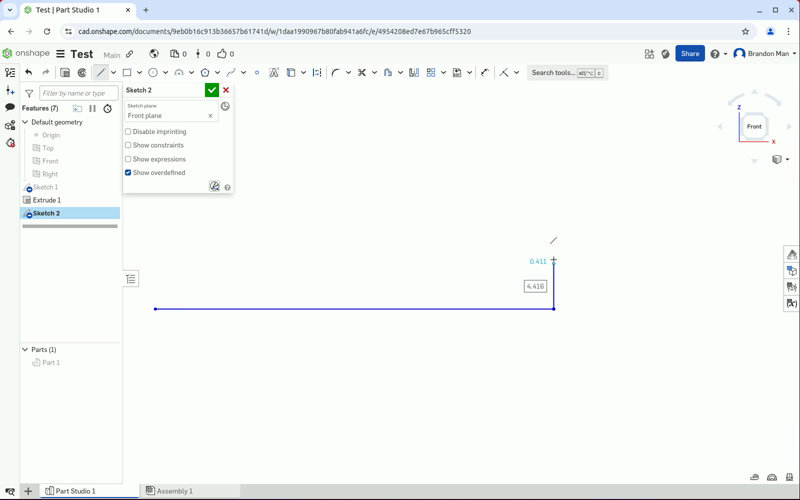
scroll(6)
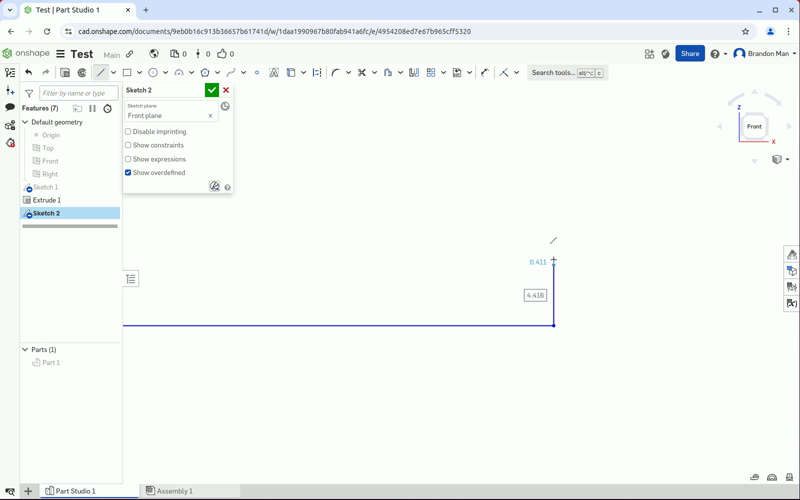
scroll(6)
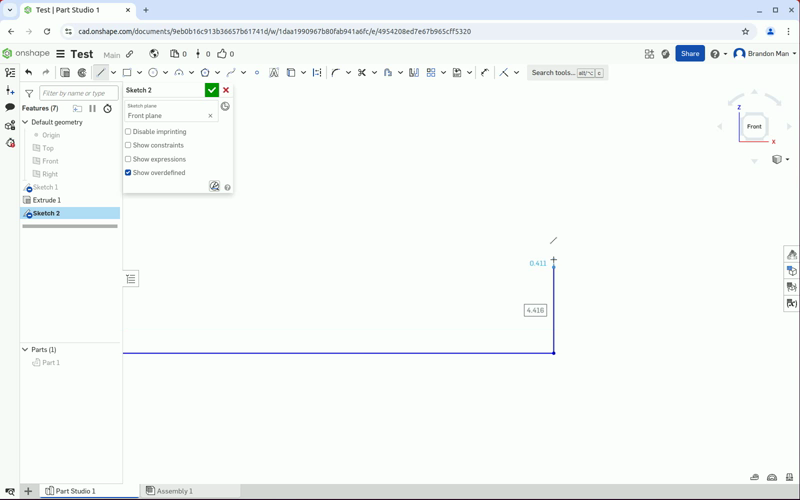
scroll(6)
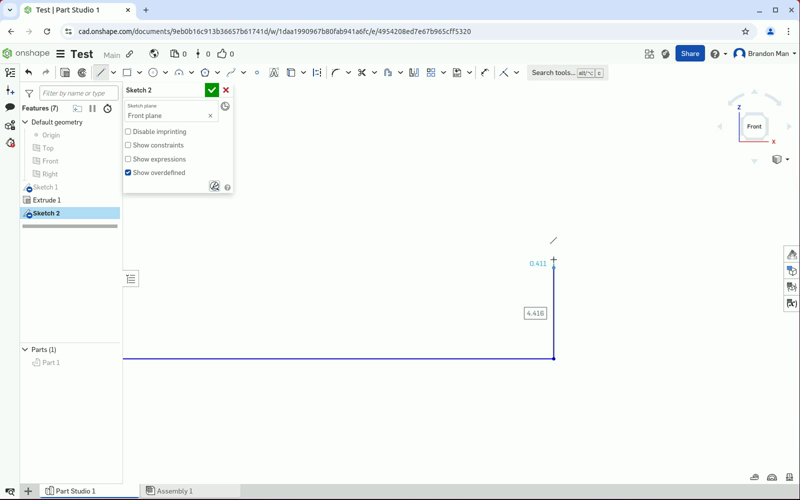
scroll(6)
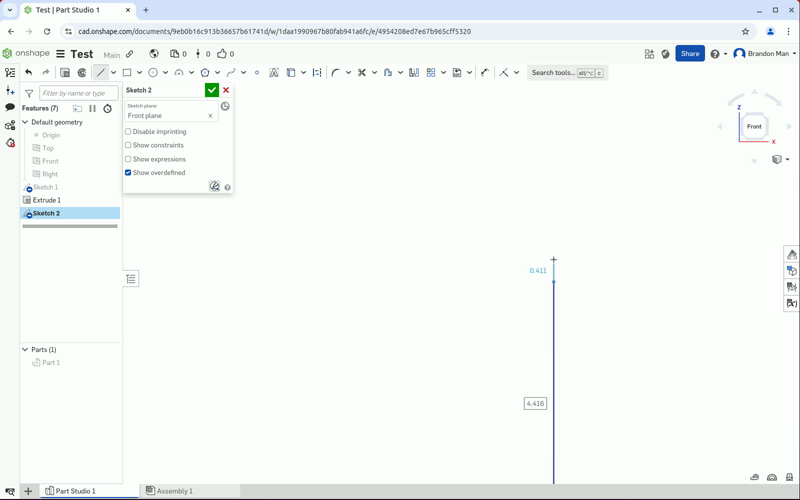
click(553, 259)
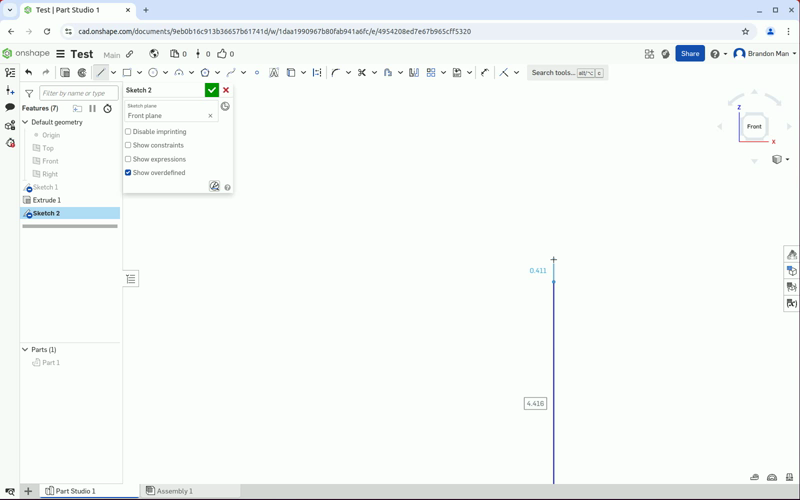
scroll(-6)
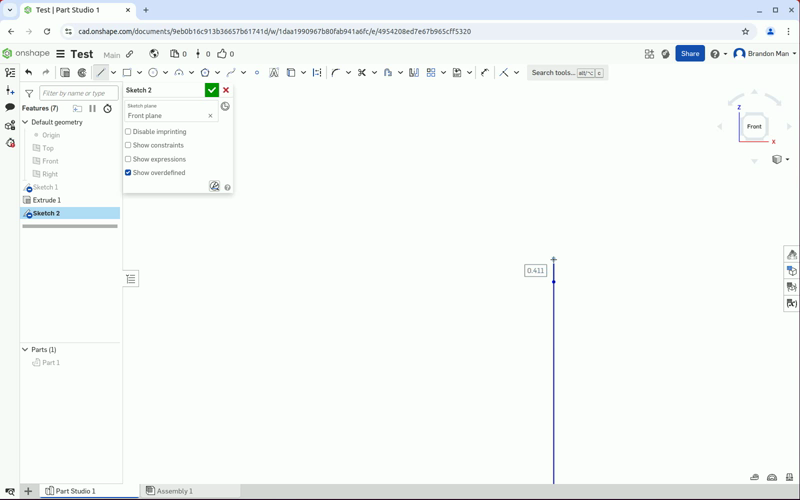
scroll(-6)
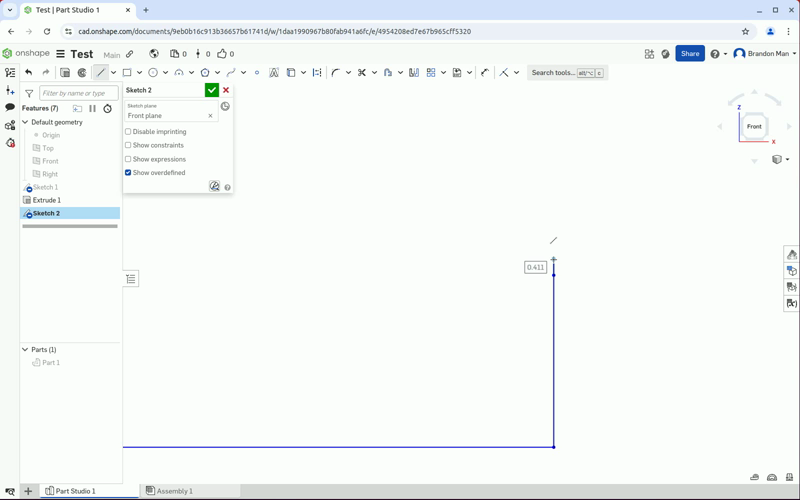
scroll(-6)
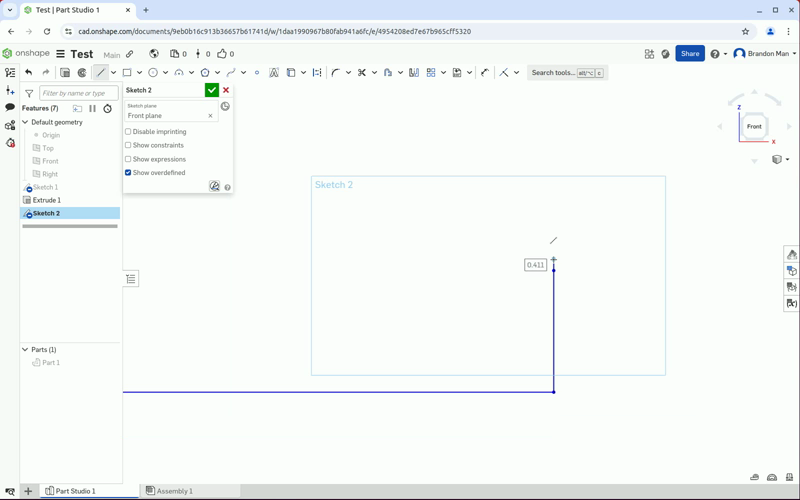
scroll(-6)
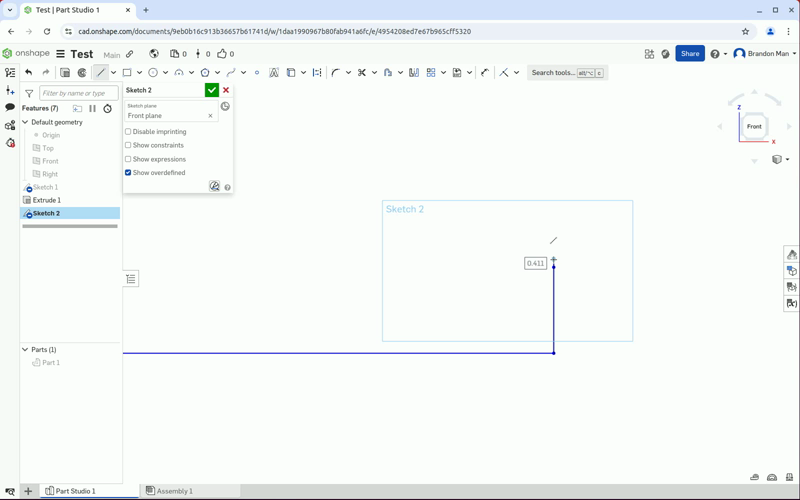
scroll(-6)
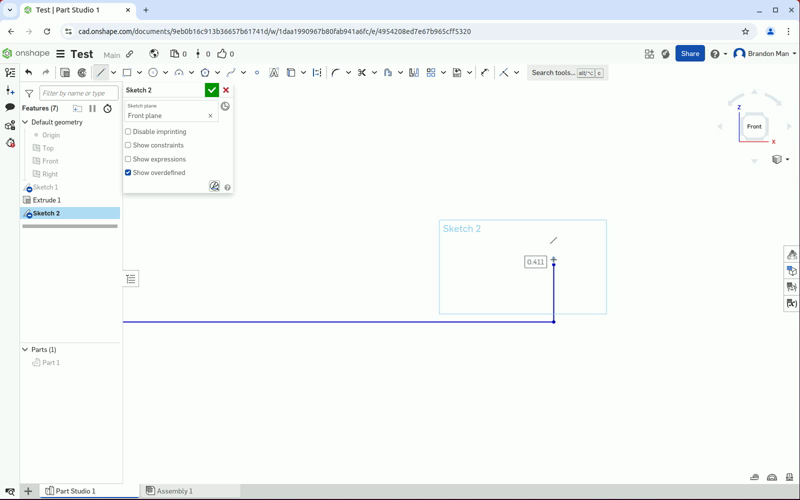
scroll(-6)
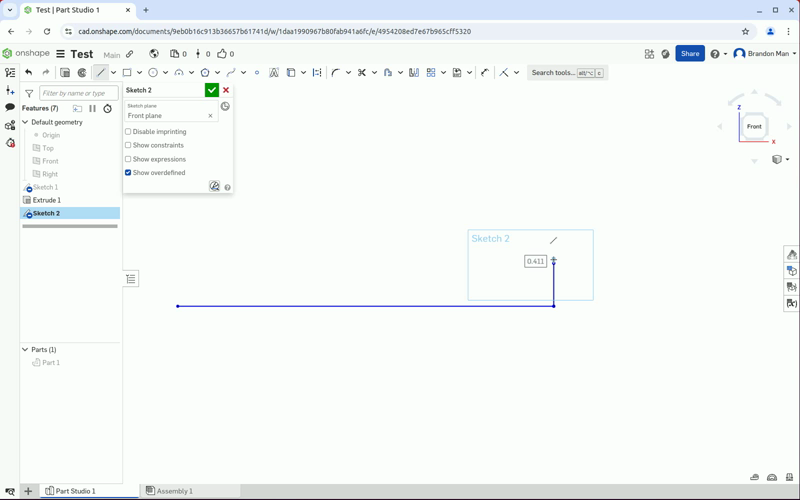
scroll(-6)
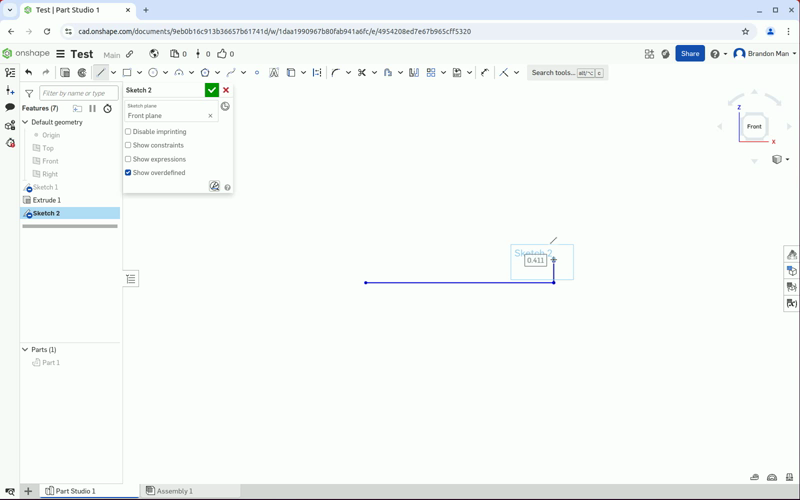
key_up(shift)
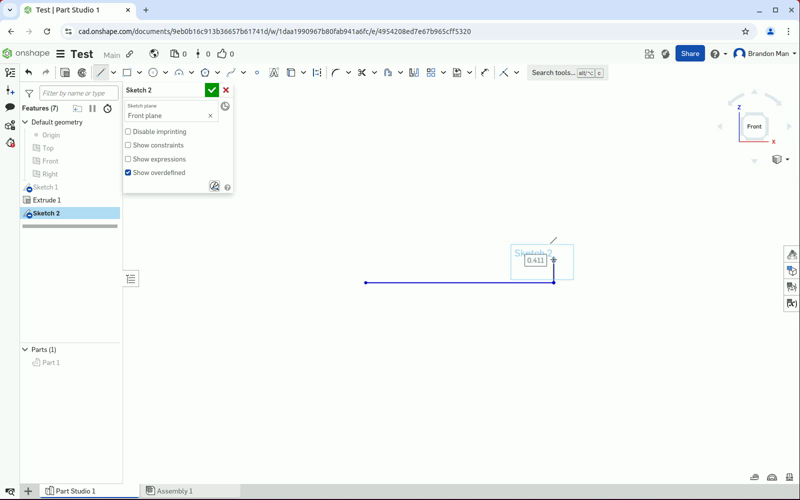
key(esc)
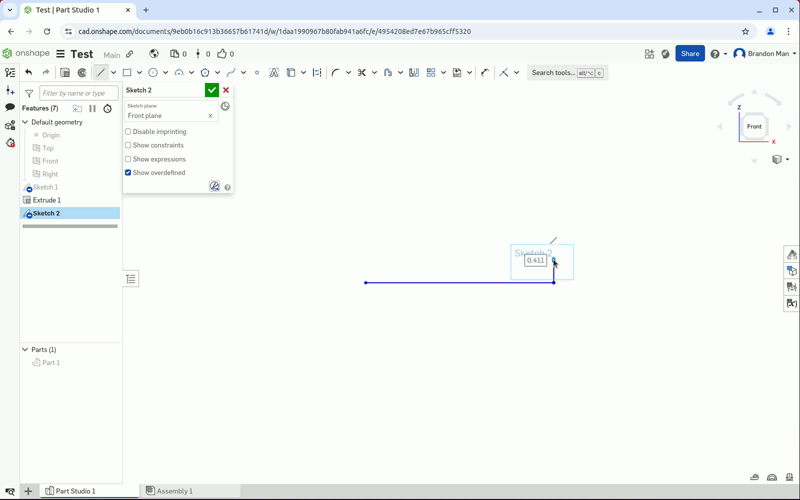
key(a)
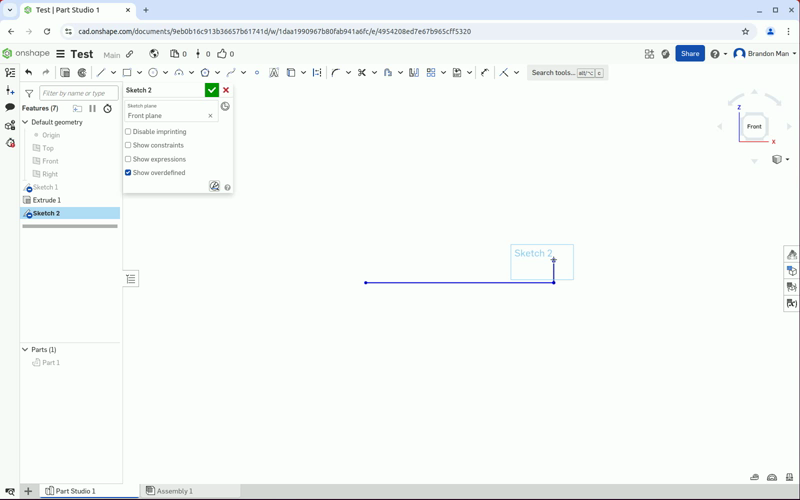
mouse_move(553, 259)
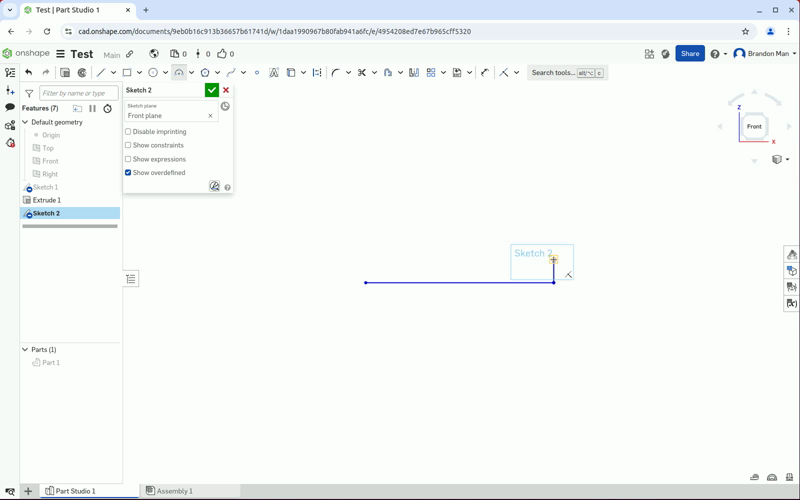
scroll(6)
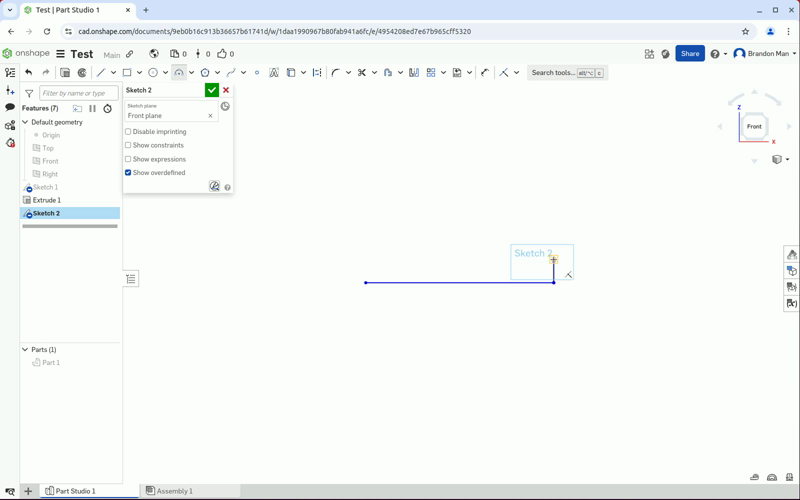
scroll(6)
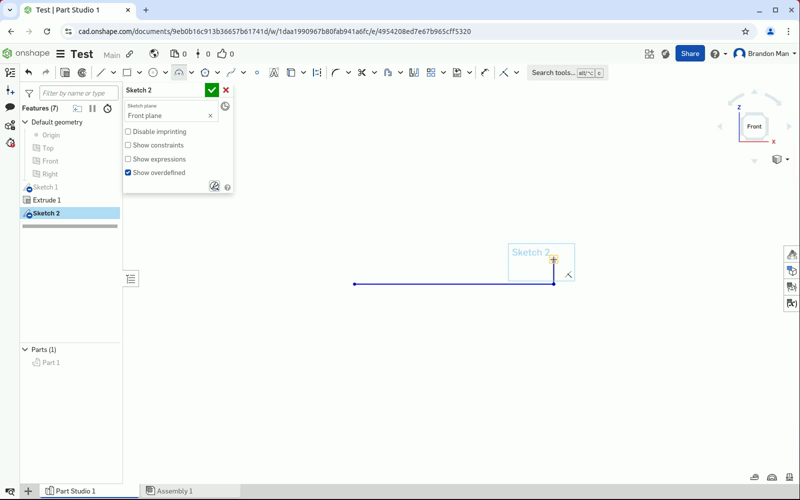
scroll(6)
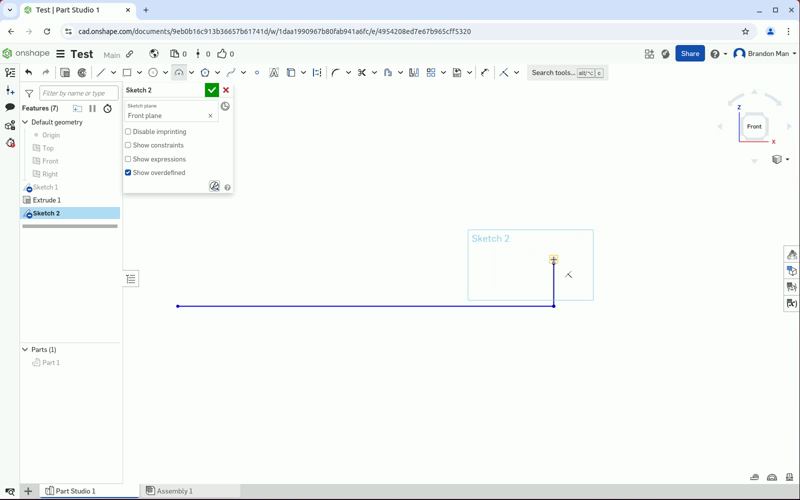
scroll(6)
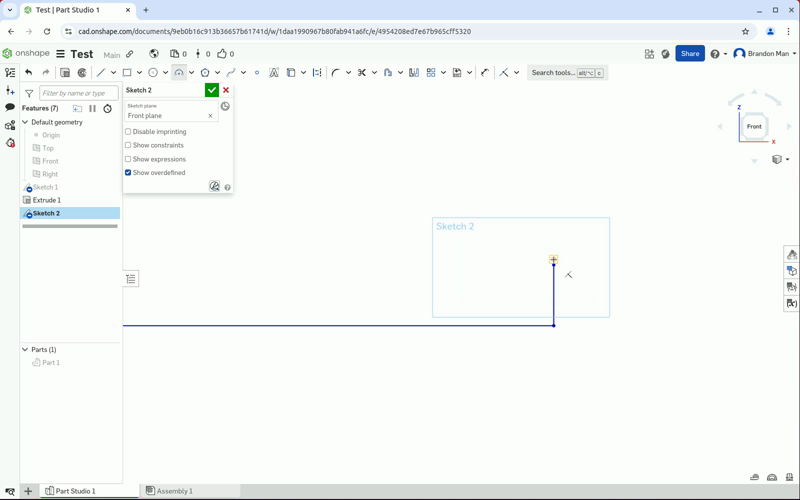
scroll(6)
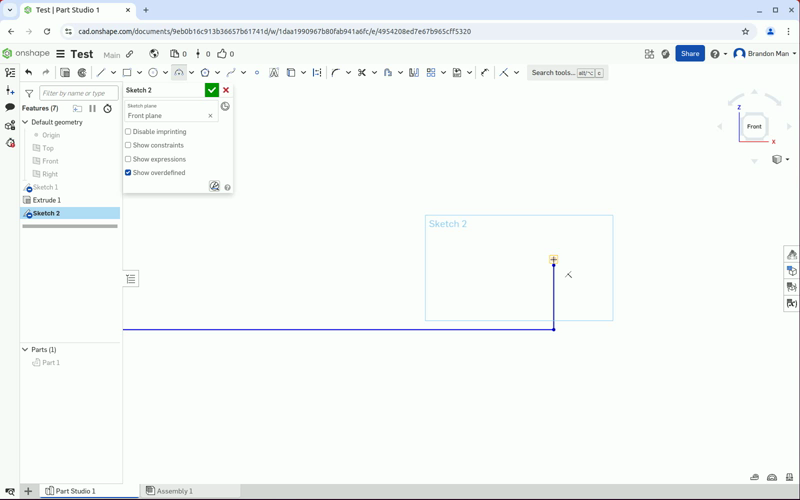
scroll(6)
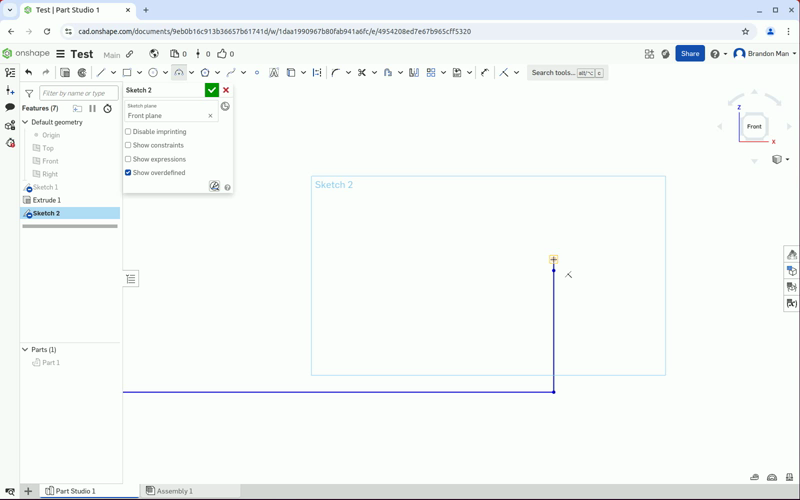
scroll(6)
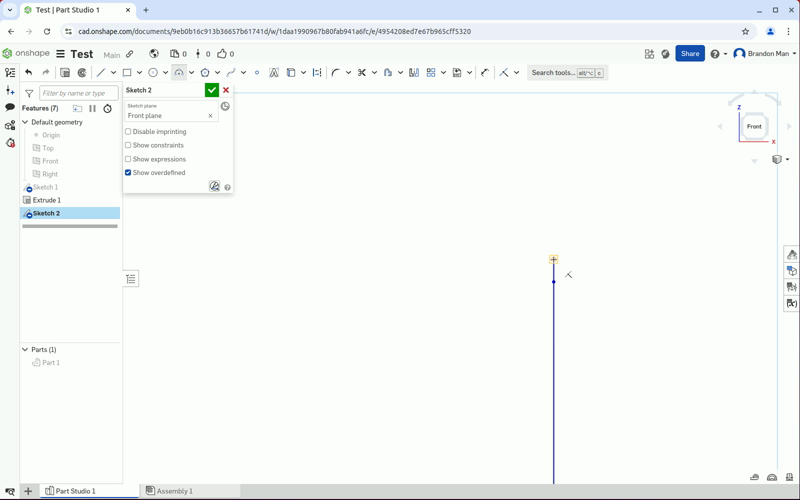
click(553, 259)
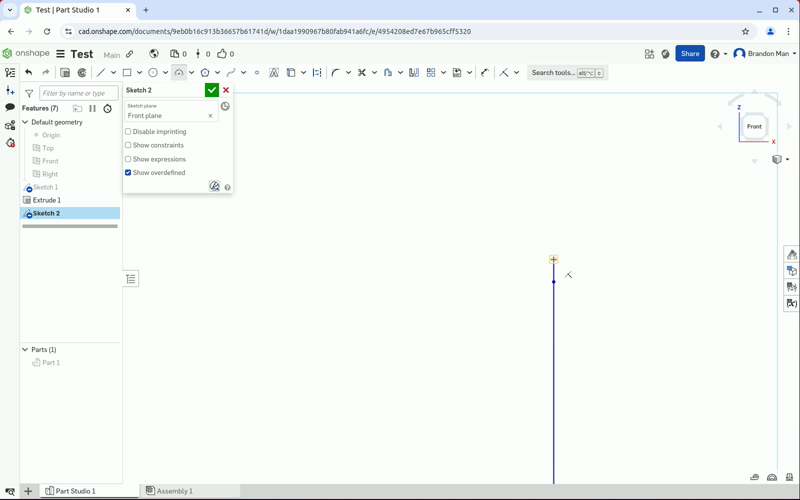
scroll(-6)
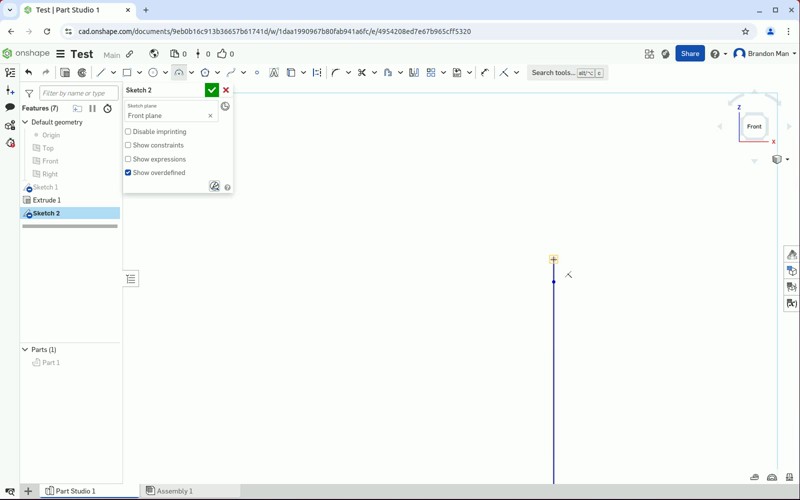
scroll(-6)
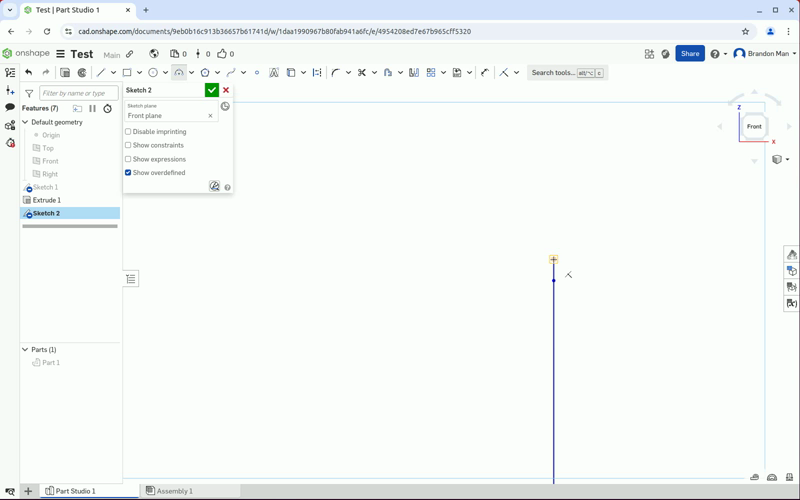
scroll(-6)
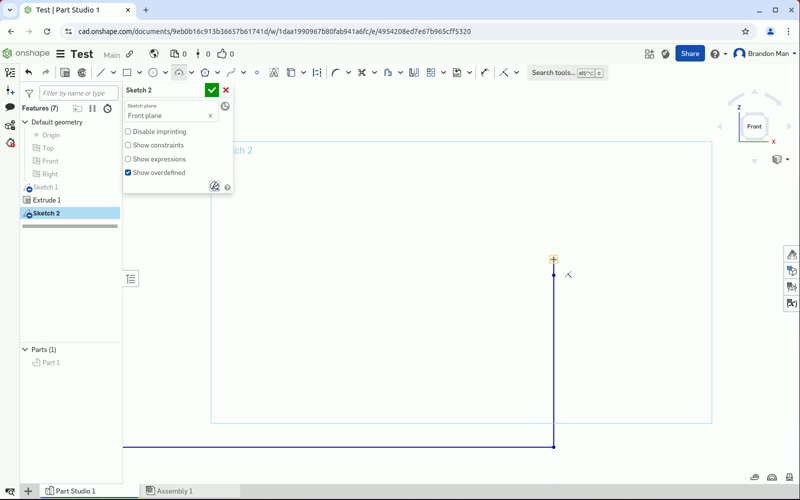
scroll(-6)
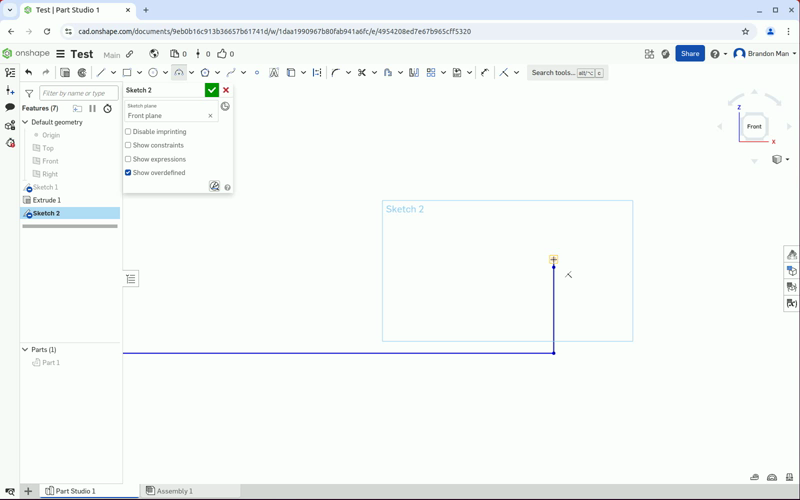
scroll(-6)
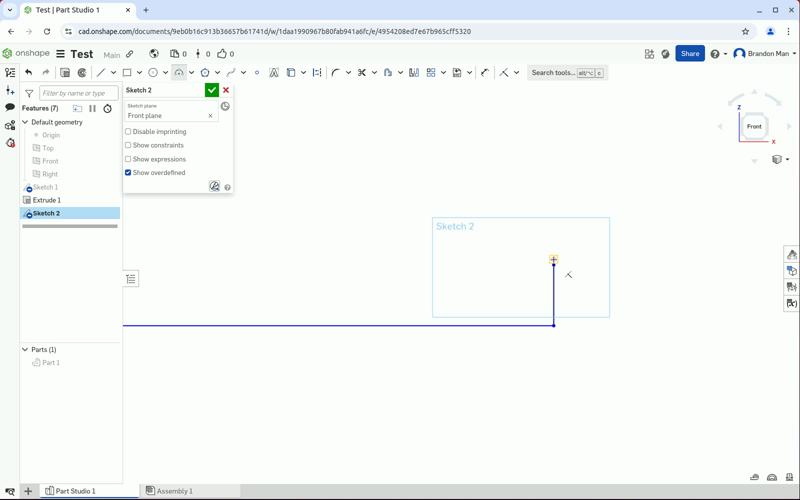
scroll(-6)
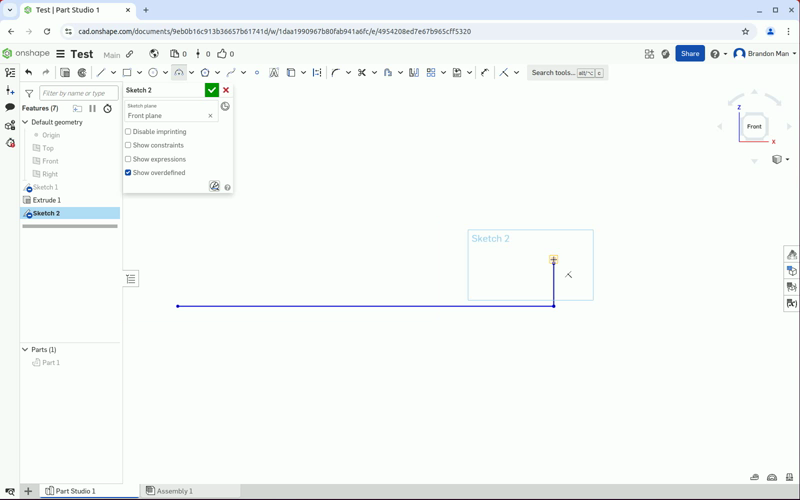
scroll(-6)
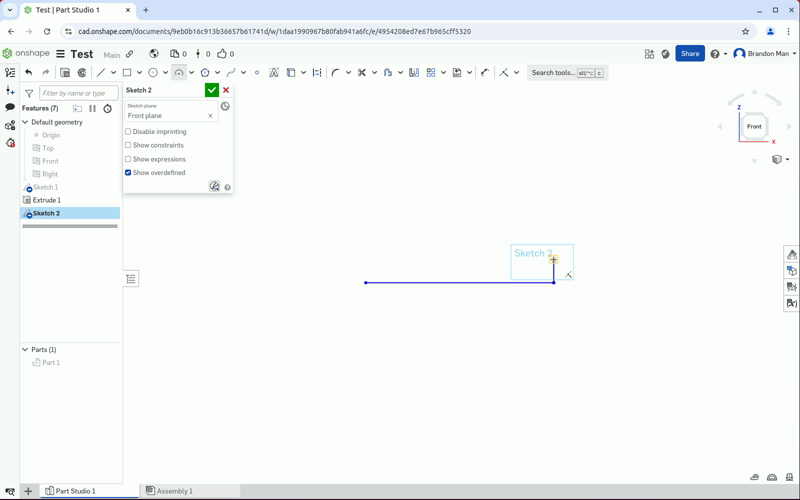
key_down(shift)
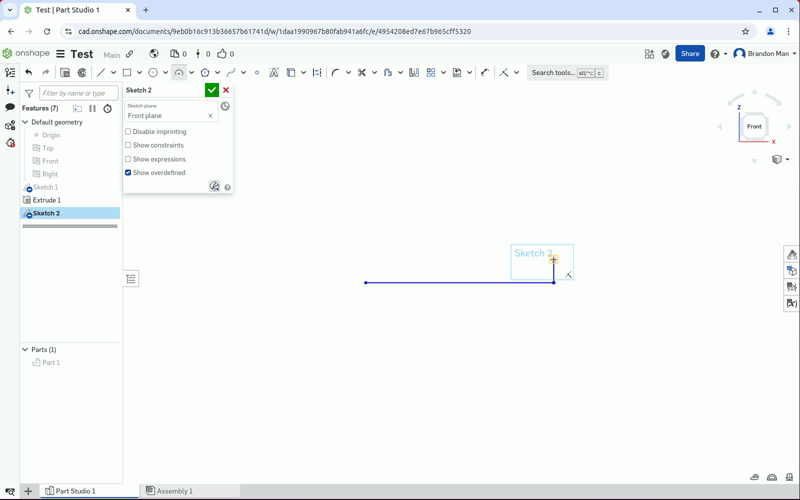
mouse_move(549, 249)
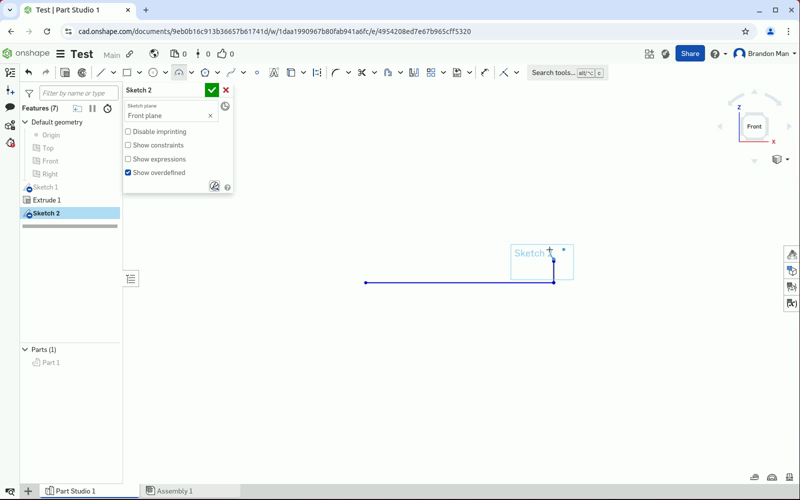
click(549, 249)
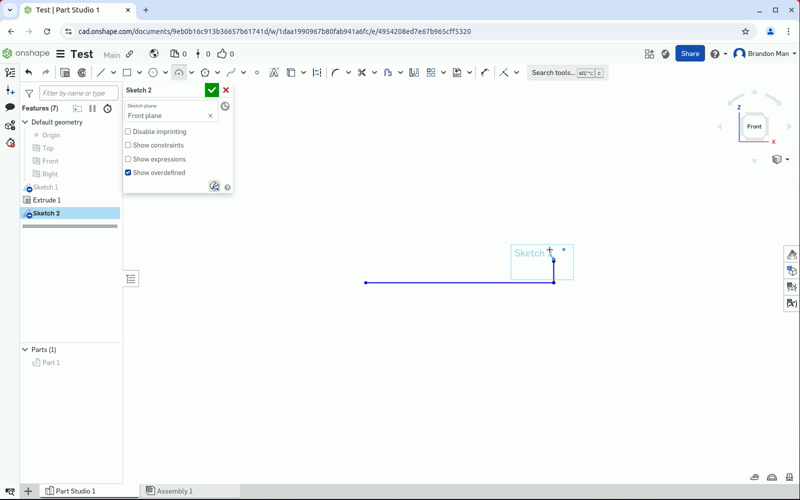
mouse_move(552, 253)
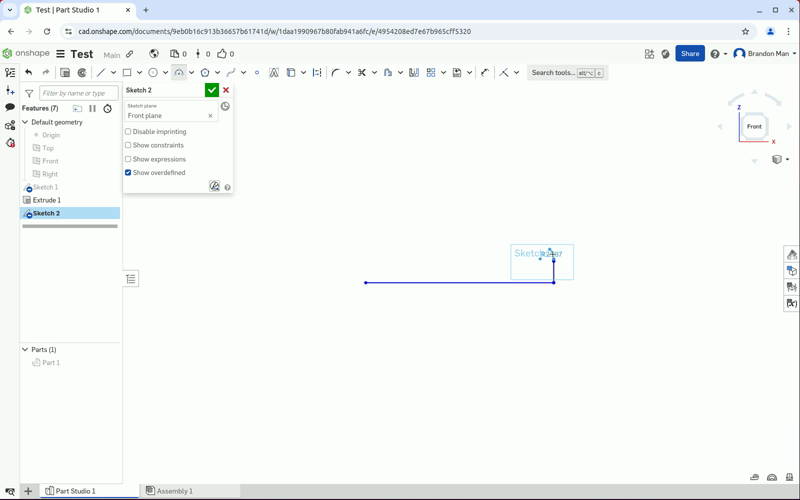
click(552, 253)
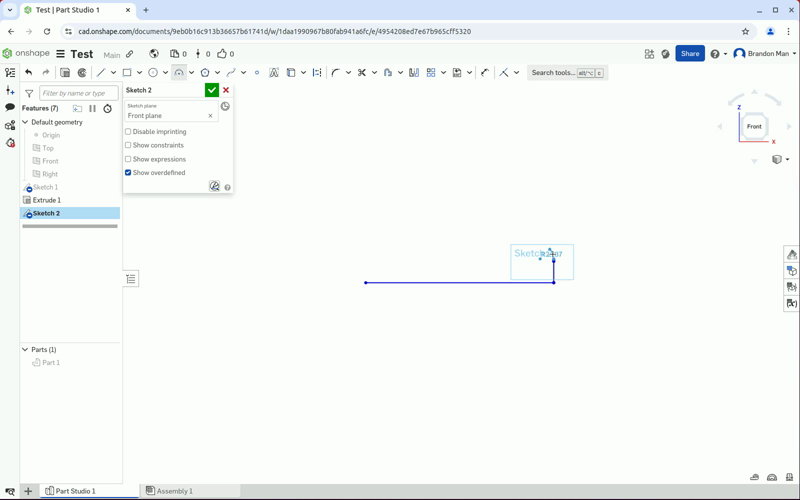
key_up(shift)
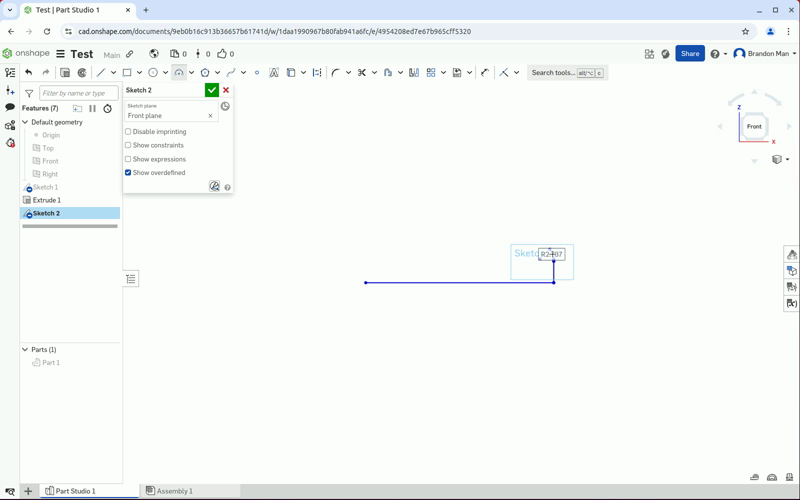
key(esc)
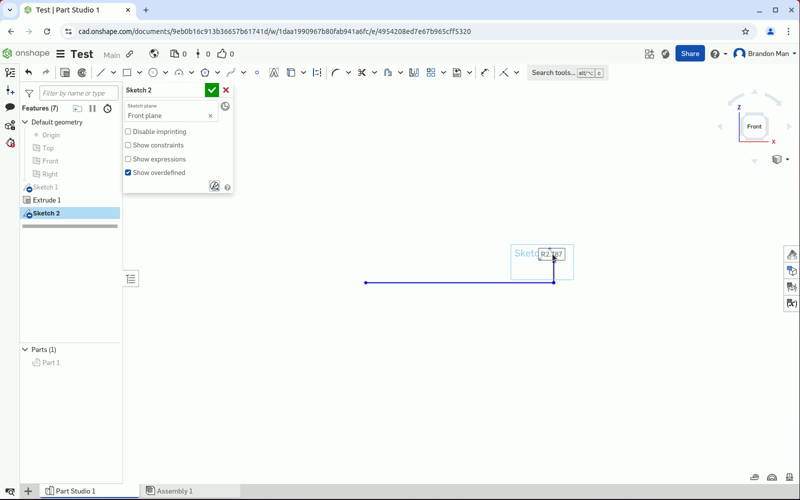
key(l)
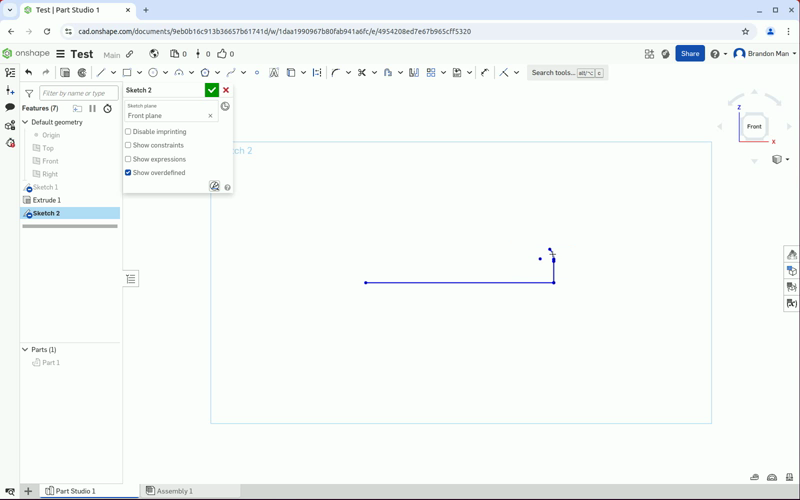
mouse_move(549, 249)
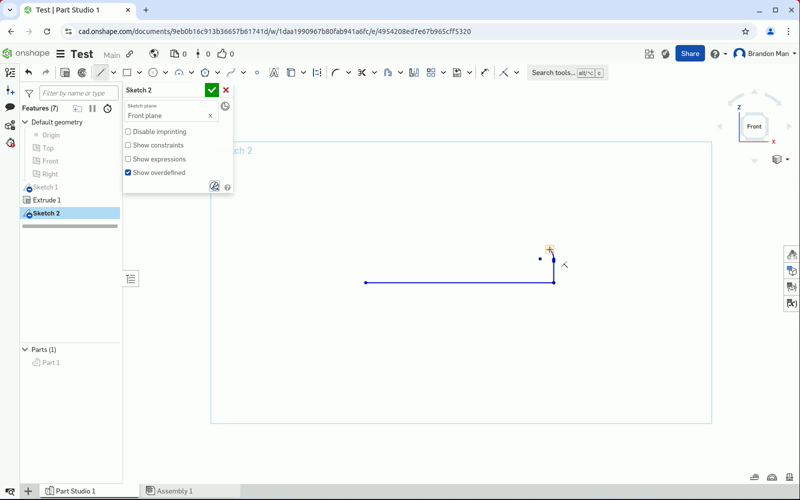
click(549, 249)
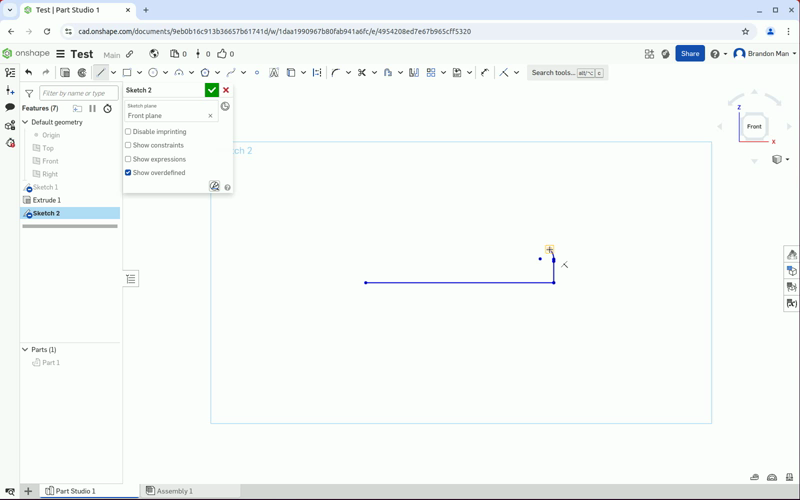
key_down(shift)
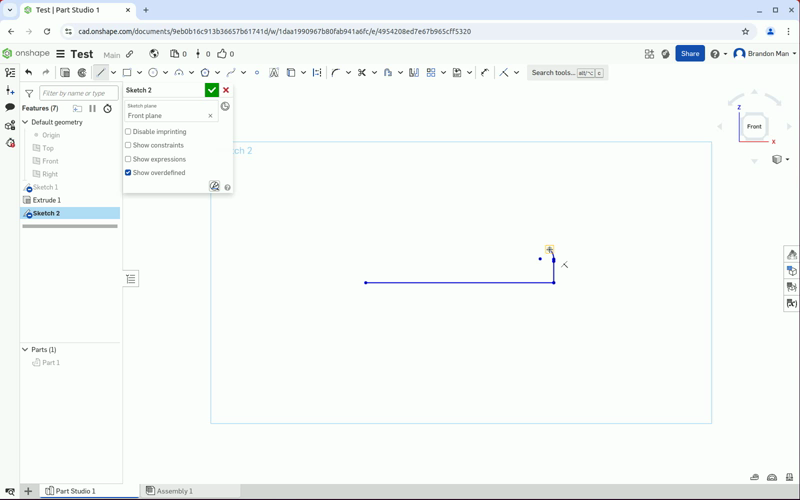
mouse_move(492, 188)
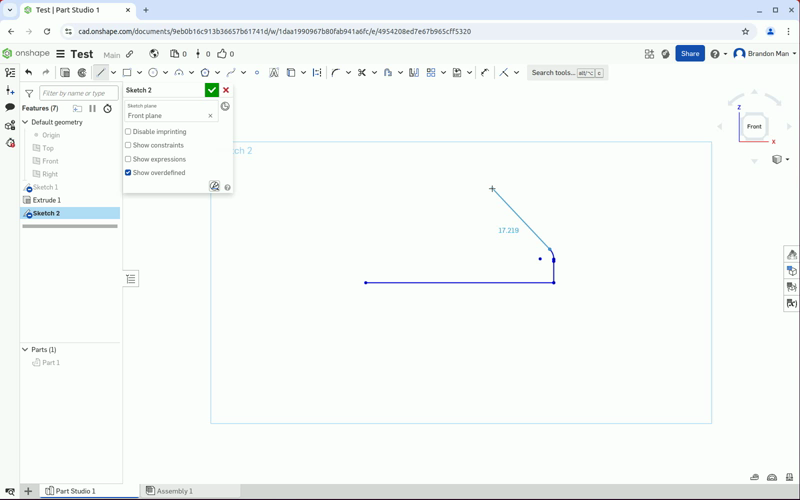
click(492, 188)
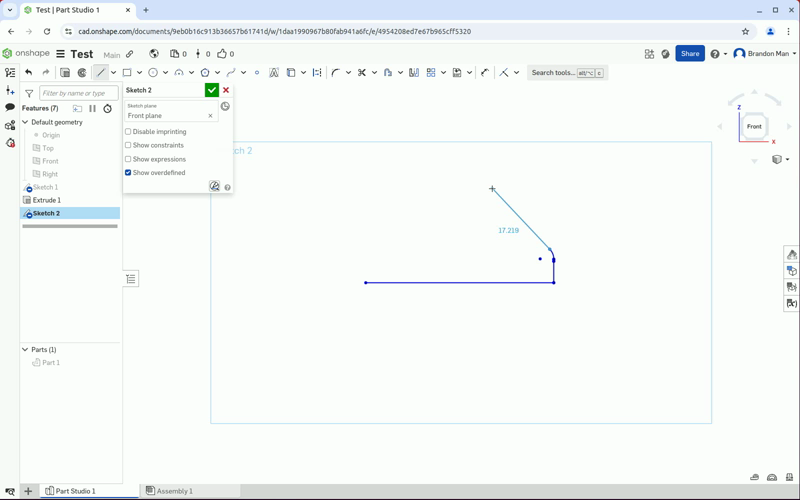
key_up(shift)
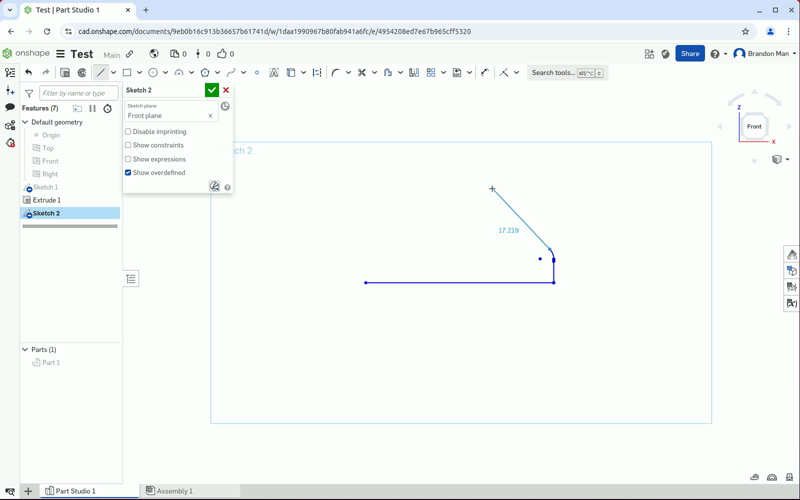
key(esc)
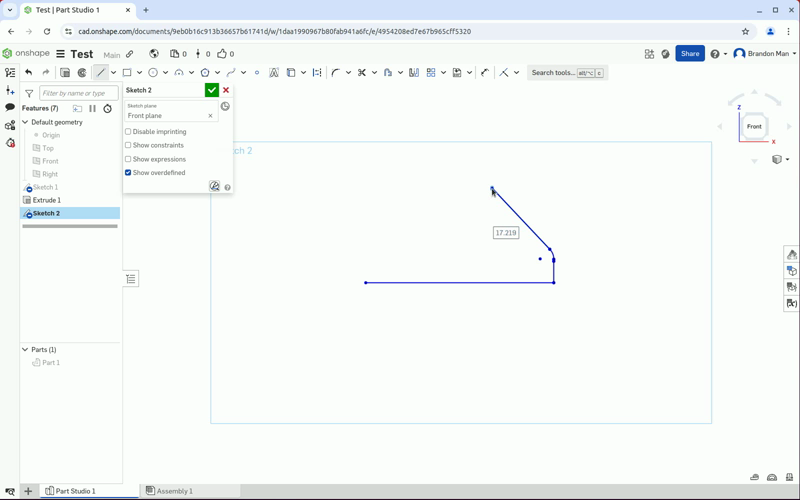
key(a)
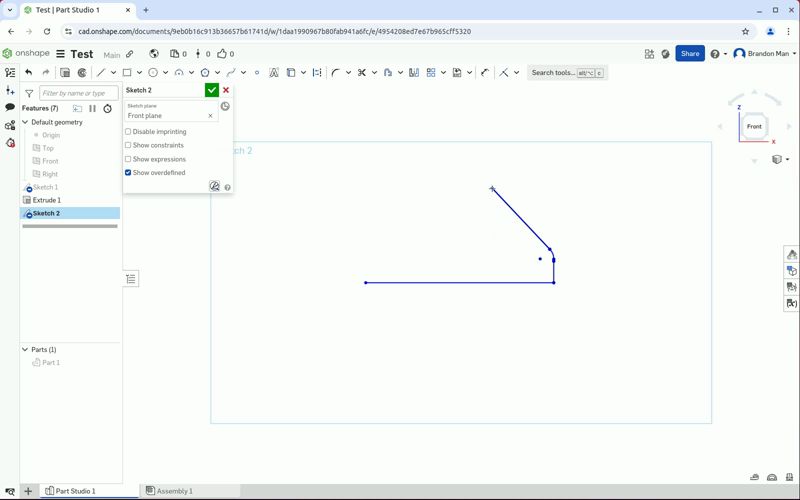
mouse_move(492, 188)
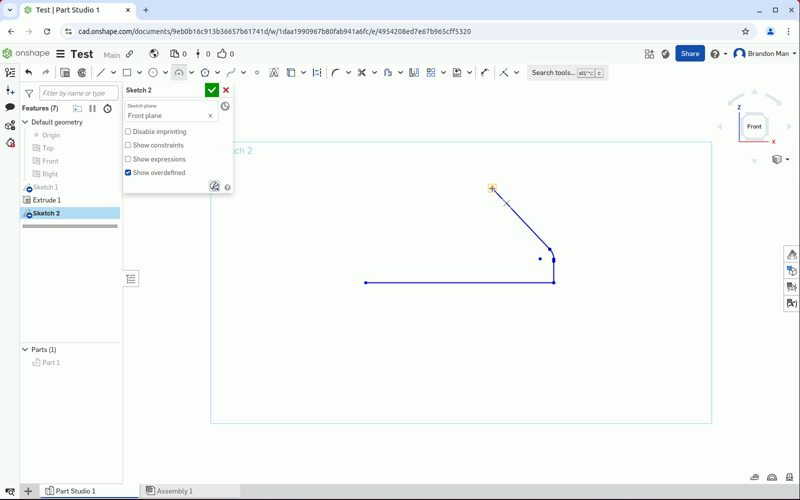
click(492, 188)
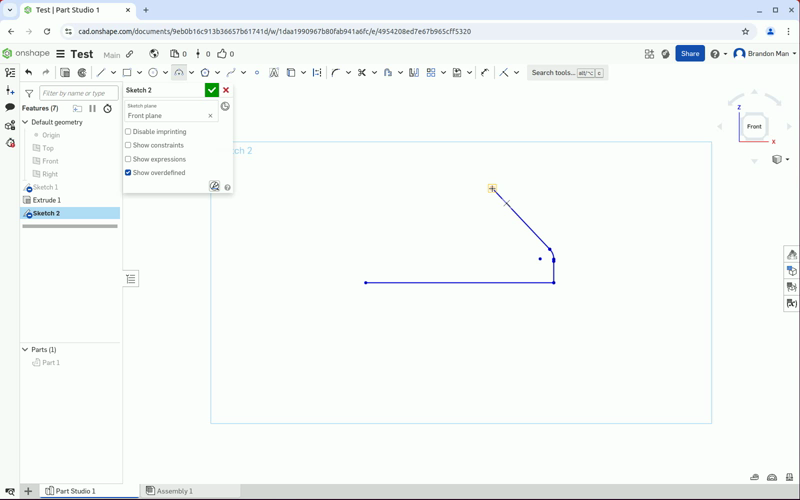
key_down(shift)
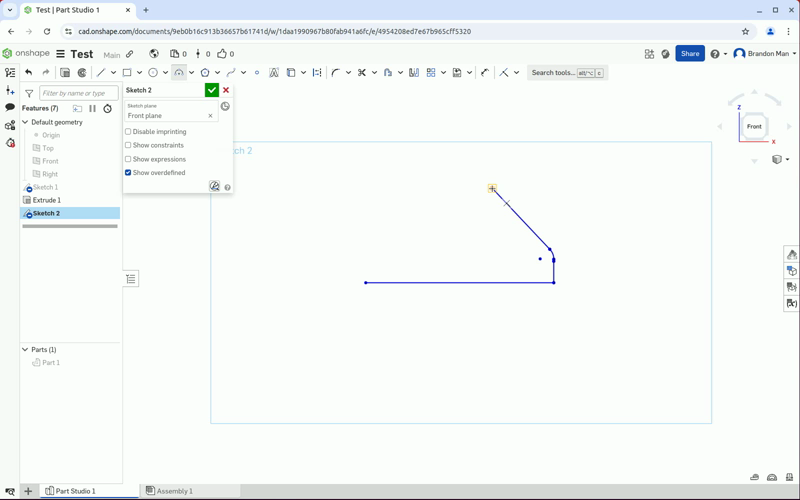
mouse_move(427, 188)
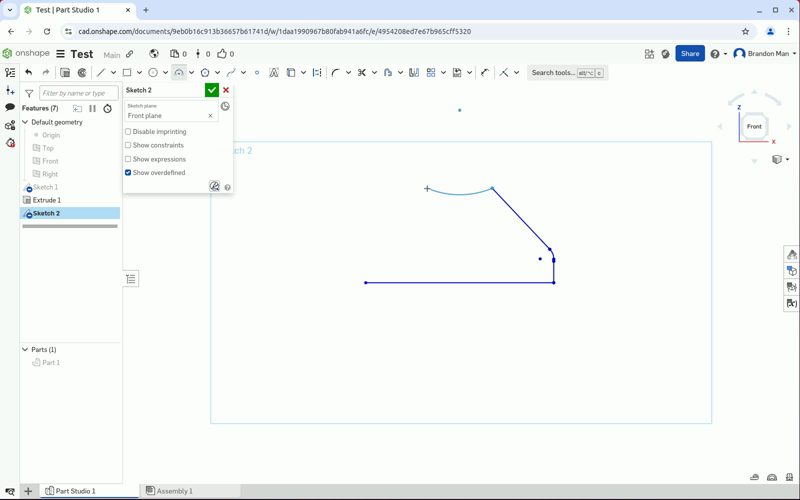
click(427, 188)
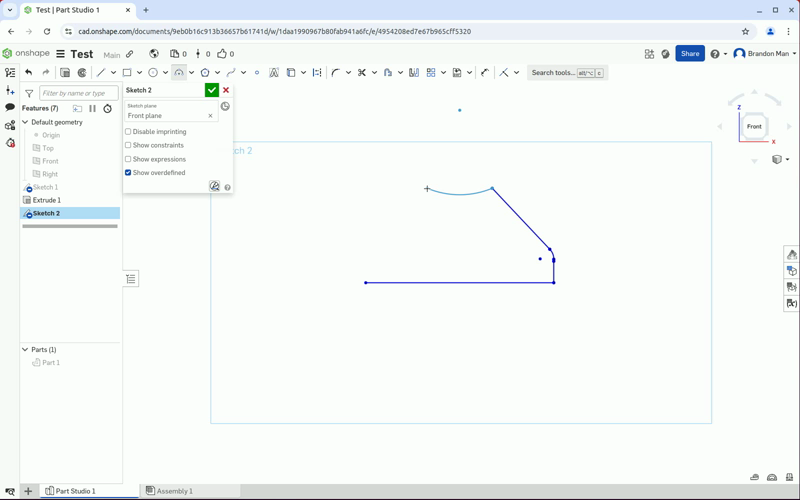
mouse_move(459, 173)
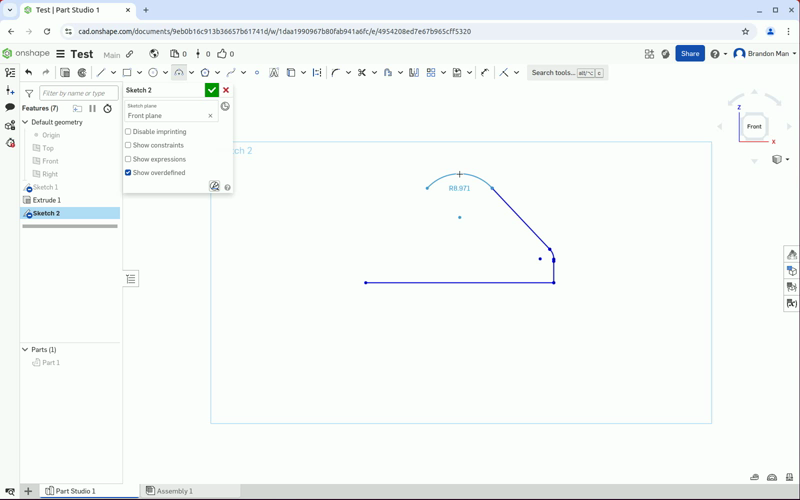
click(459, 173)
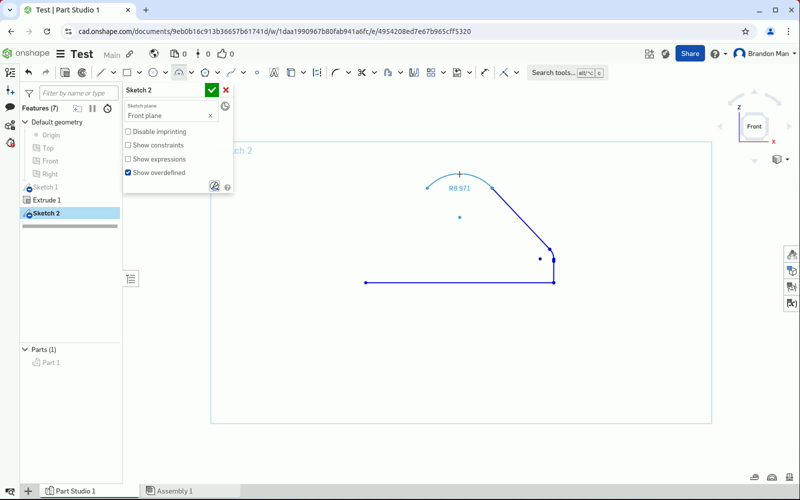
key_up(shift)
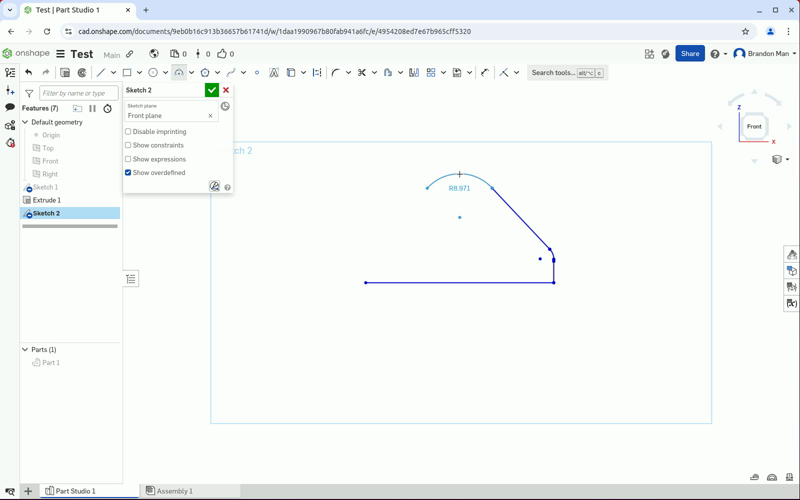
key(esc)
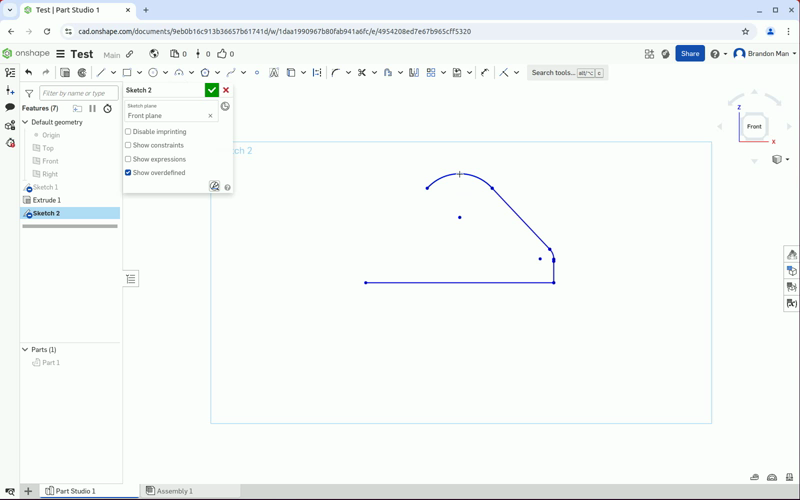
key(l)
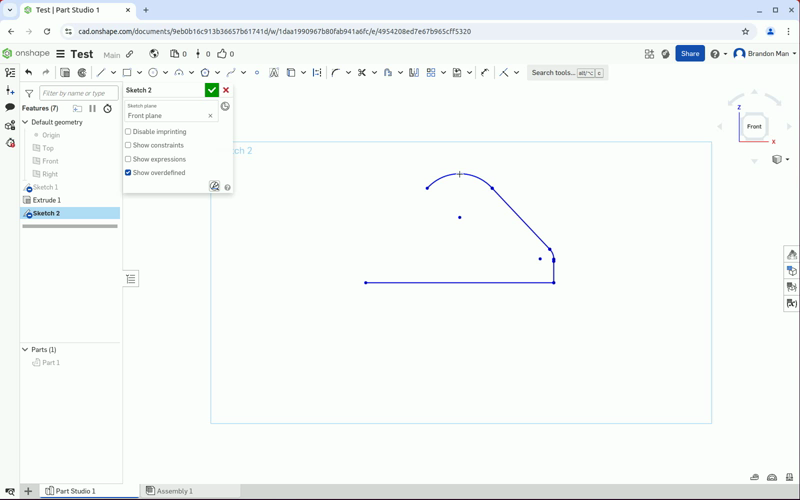
mouse_move(427, 188)
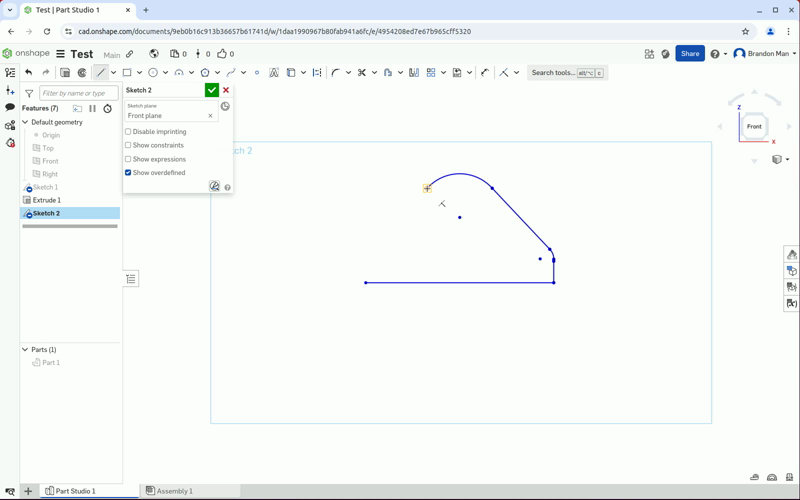
click(427, 188)
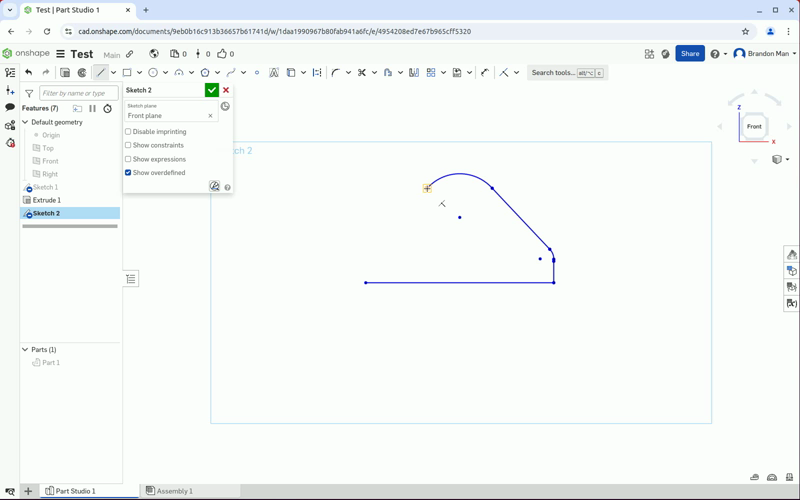
key_down(shift)
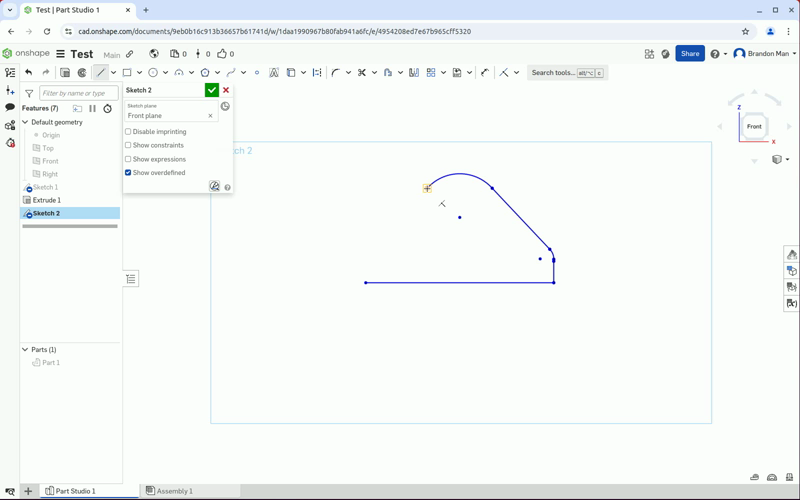
mouse_move(369, 249)
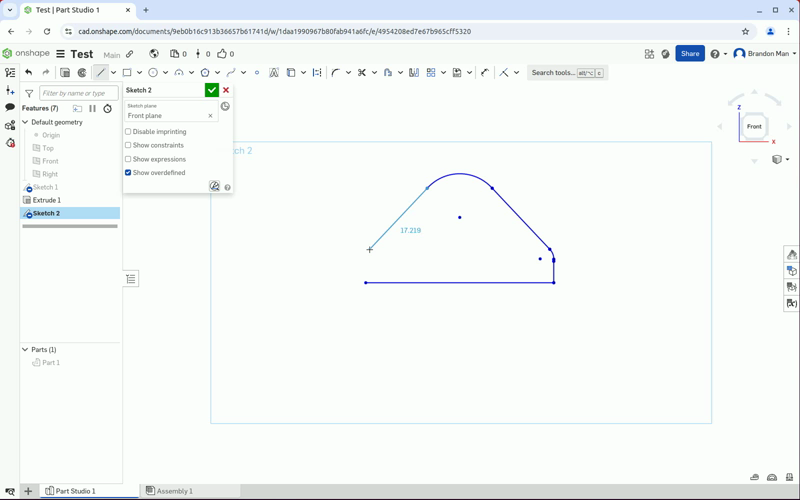
click(369, 249)
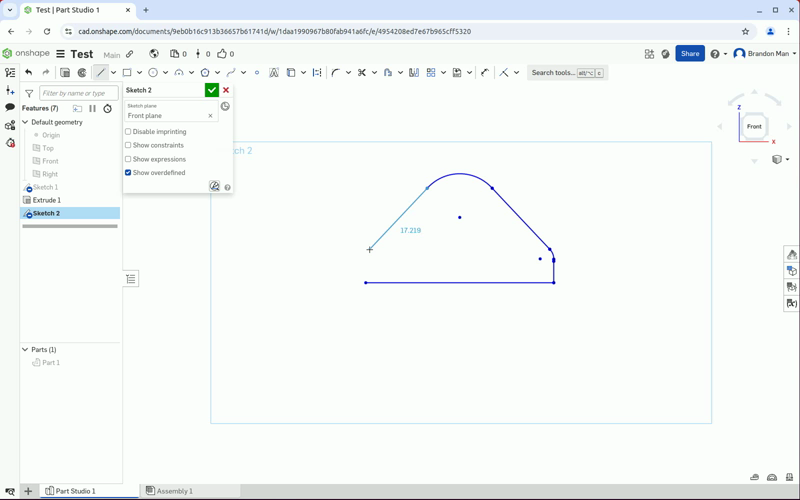
key_up(shift)
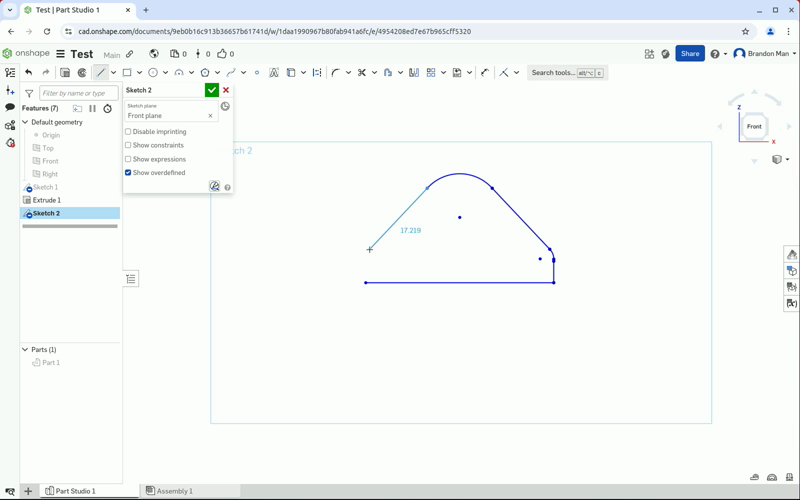
key(esc)
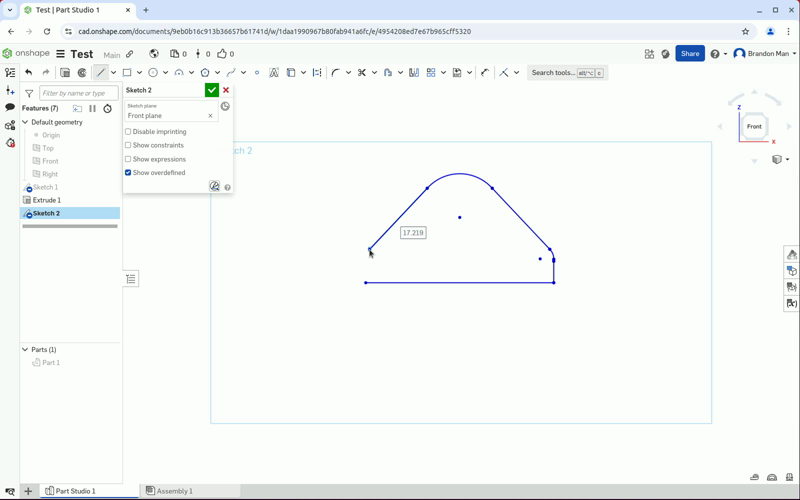
key(a)
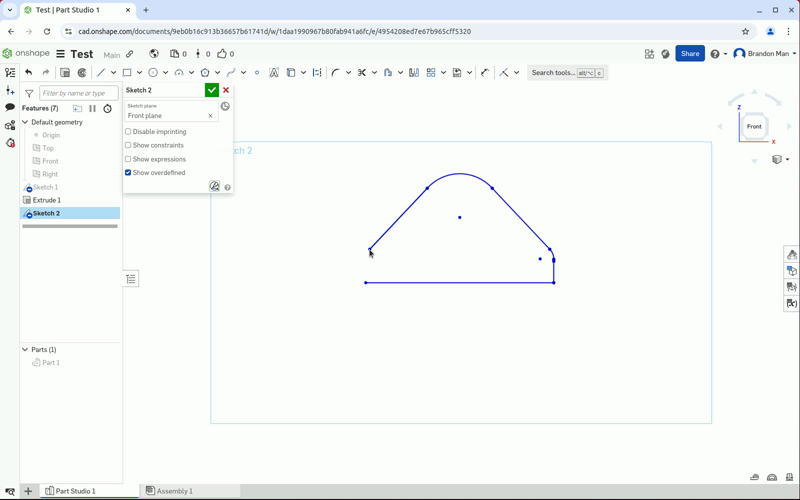
mouse_move(369, 249)
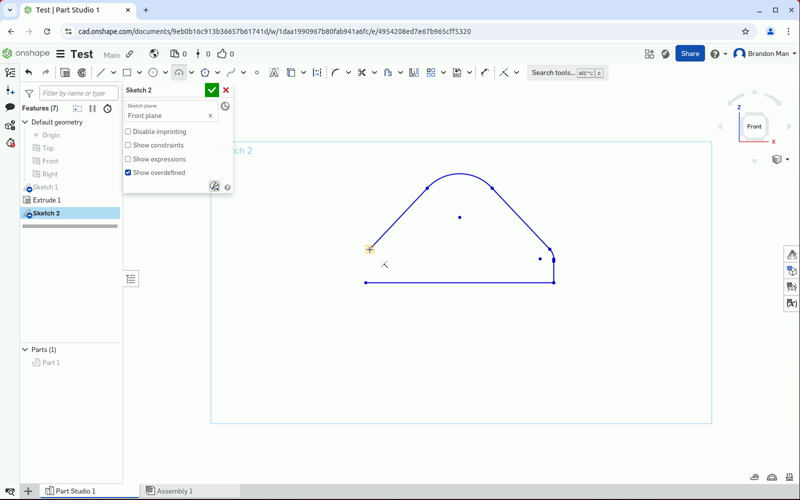
click(369, 249)
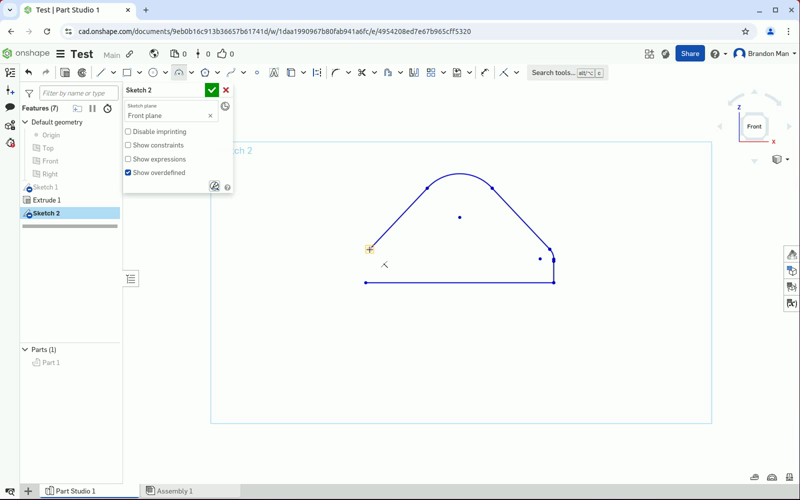
key_down(shift)
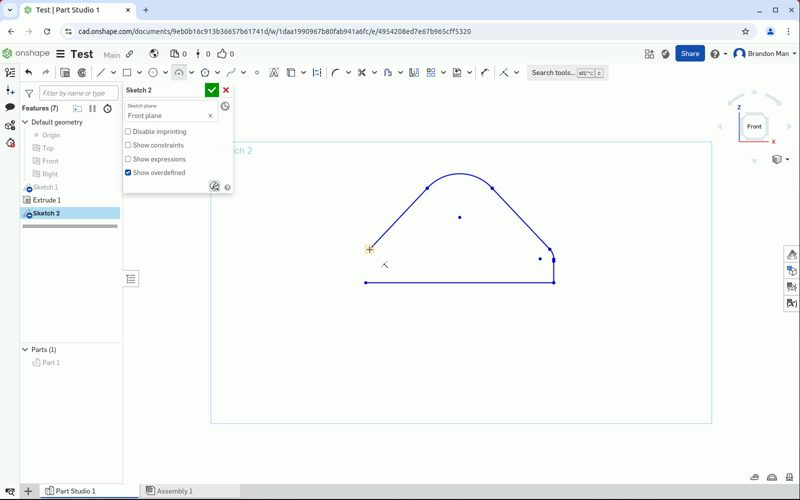
mouse_move(365, 261)
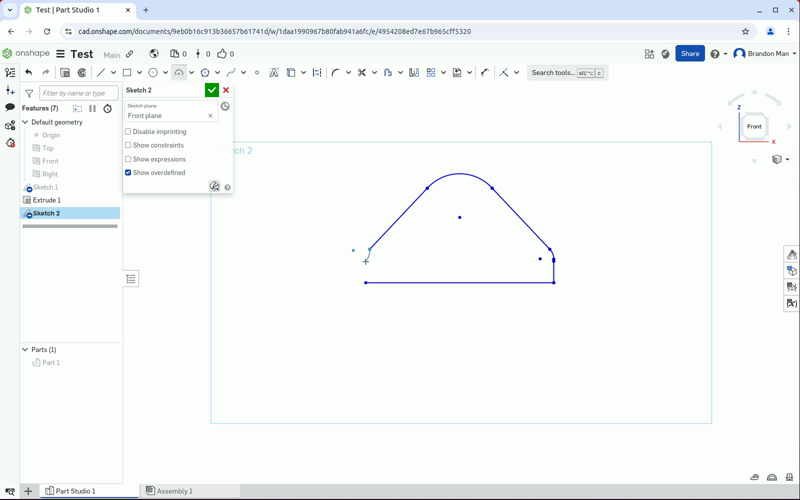
click(365, 261)
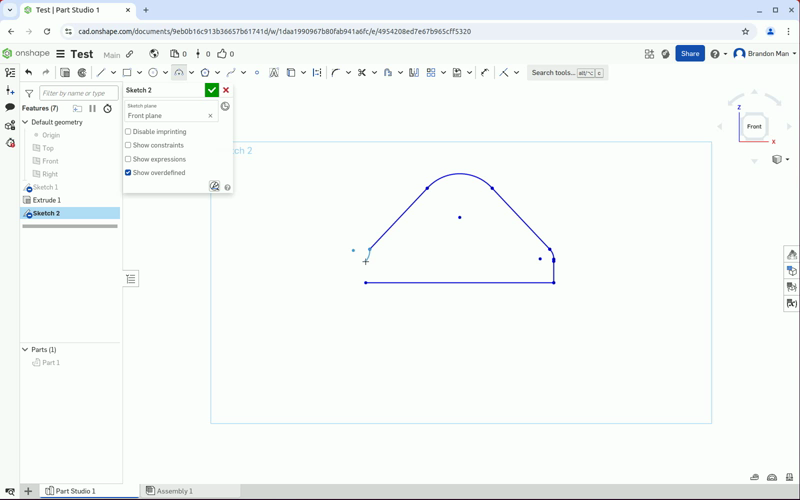
mouse_move(366, 254)
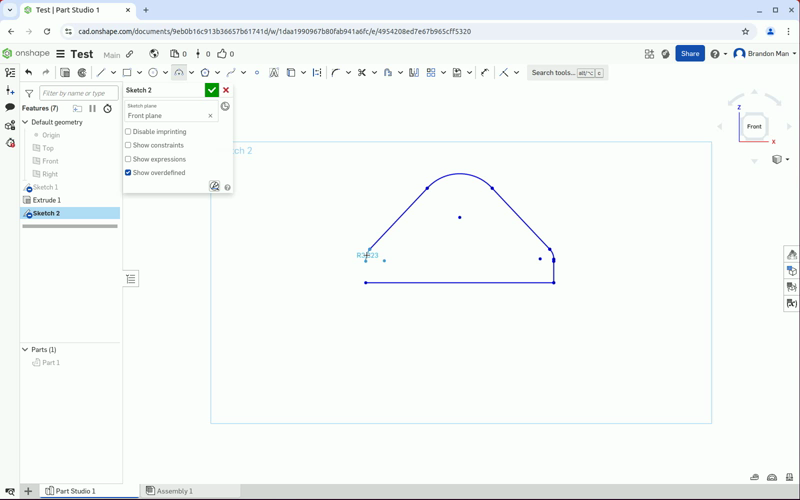
click(366, 254)
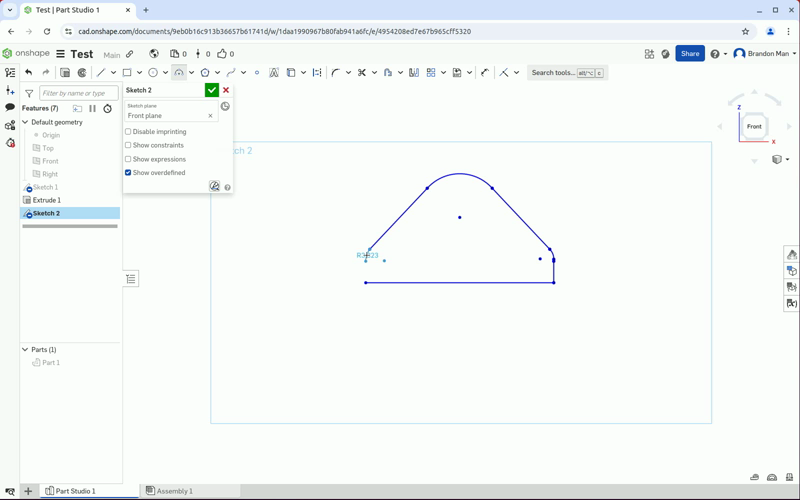
key_up(shift)
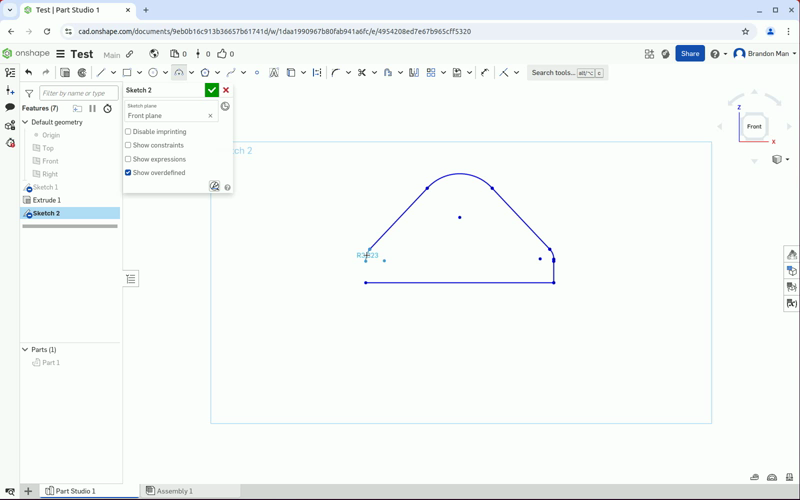
key(esc)
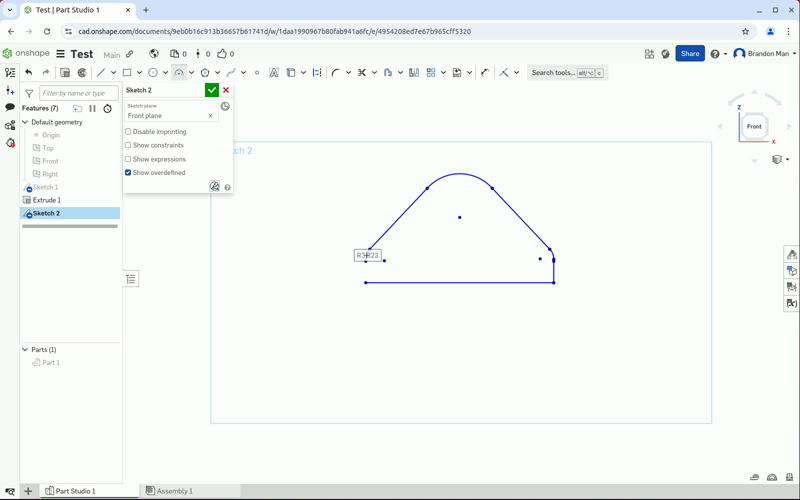
key(l)
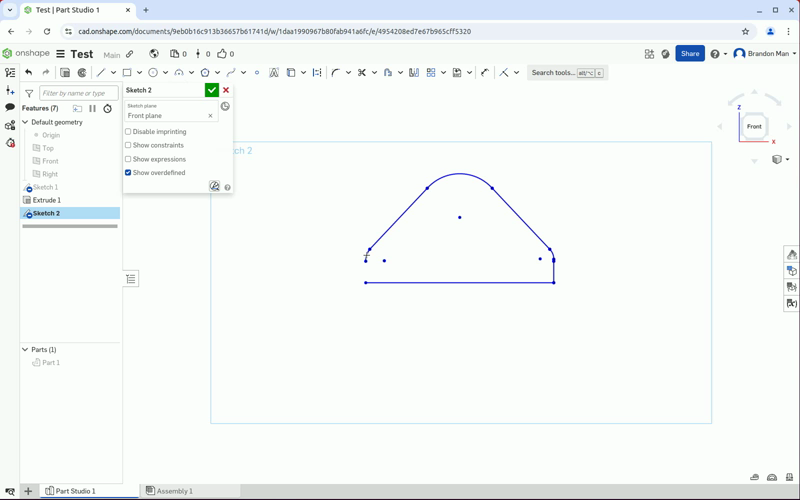
mouse_move(365, 261)
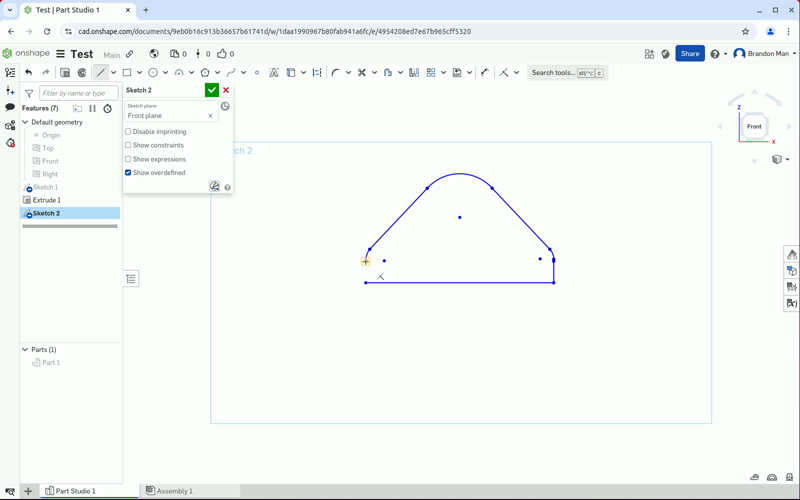
click(365, 261)
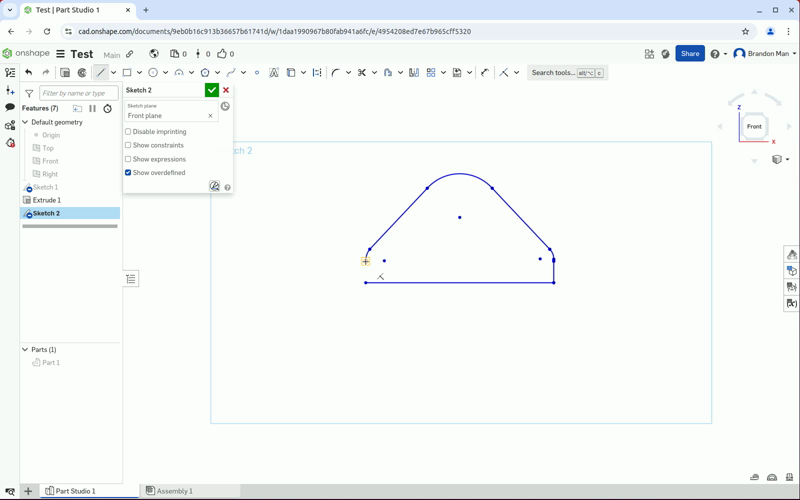
mouse_move(395, 261)
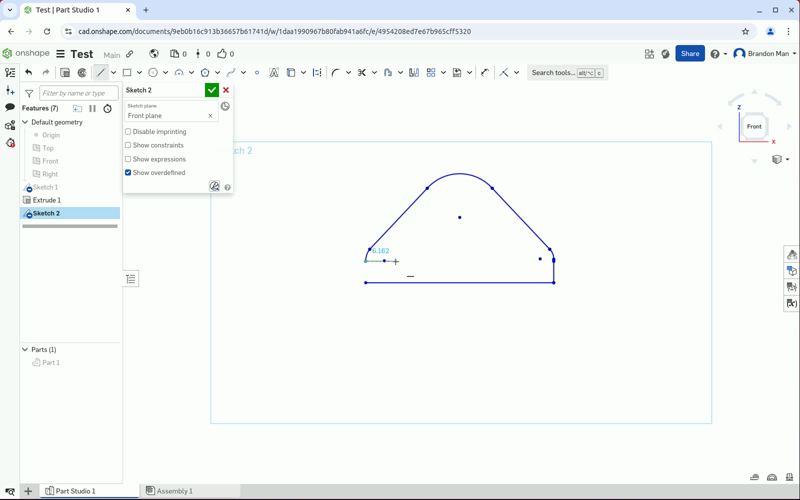
key_down(shift)
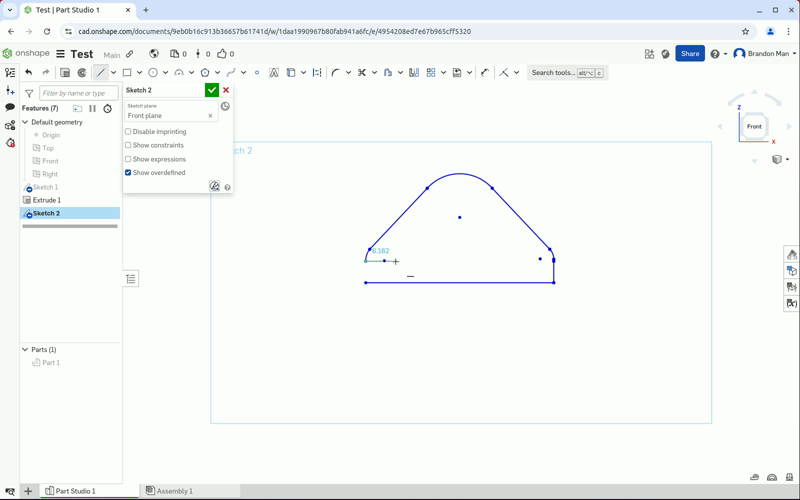
mouse_move(365, 282)
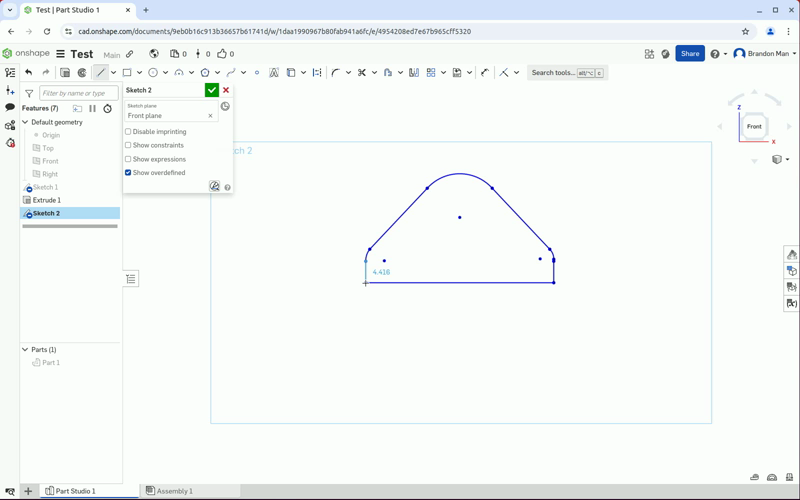
key_up(shift)
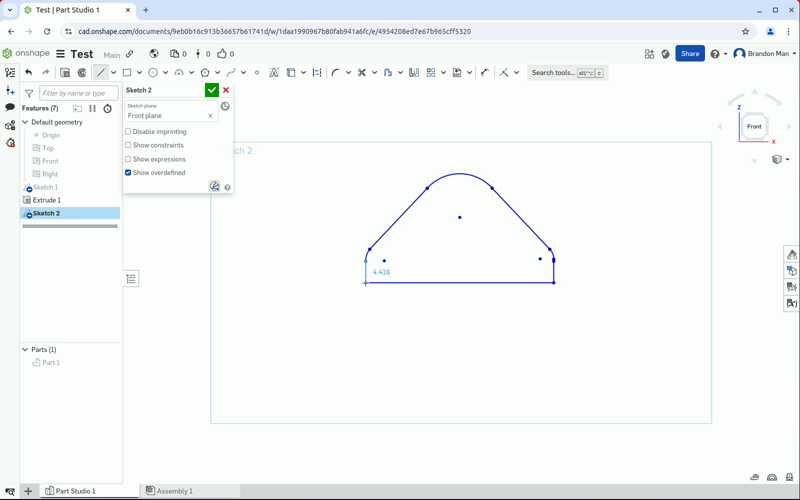
click(365, 282)
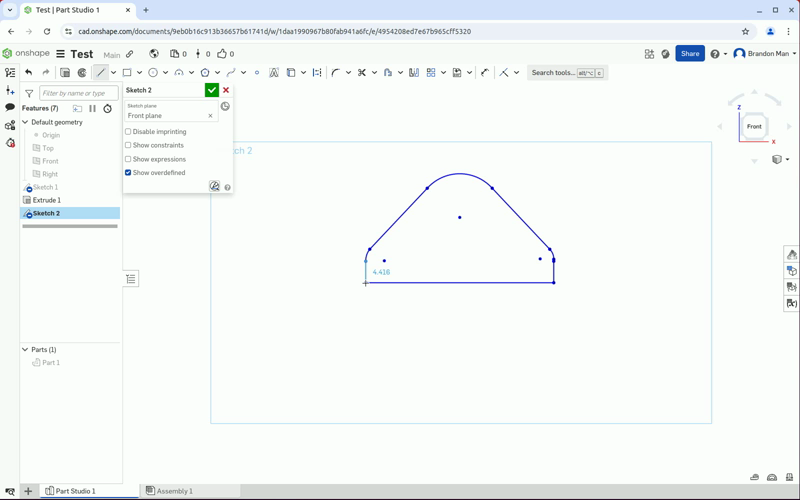
key(esc)
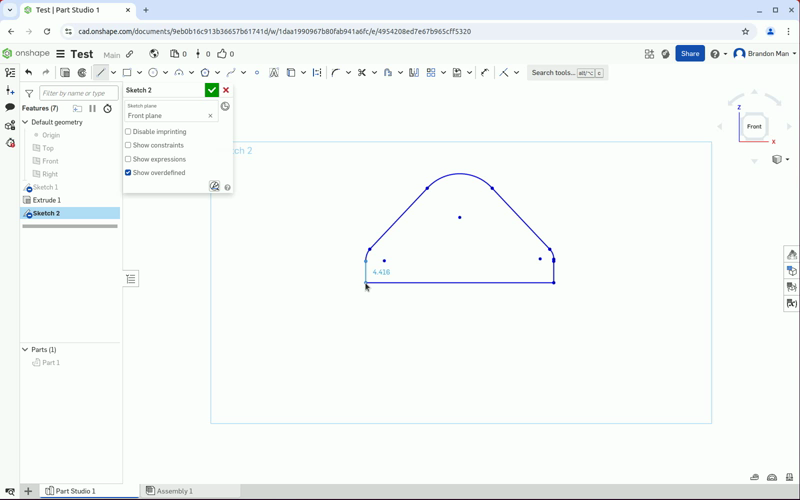
mouse_move(402, 244)
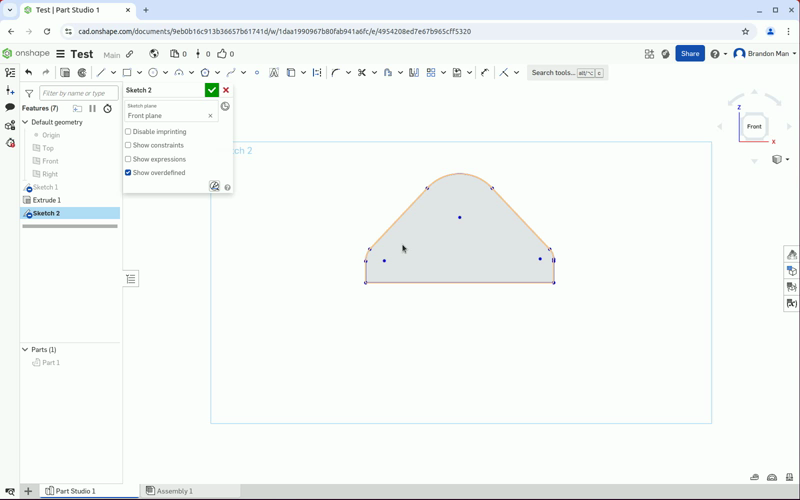
click(402, 244)
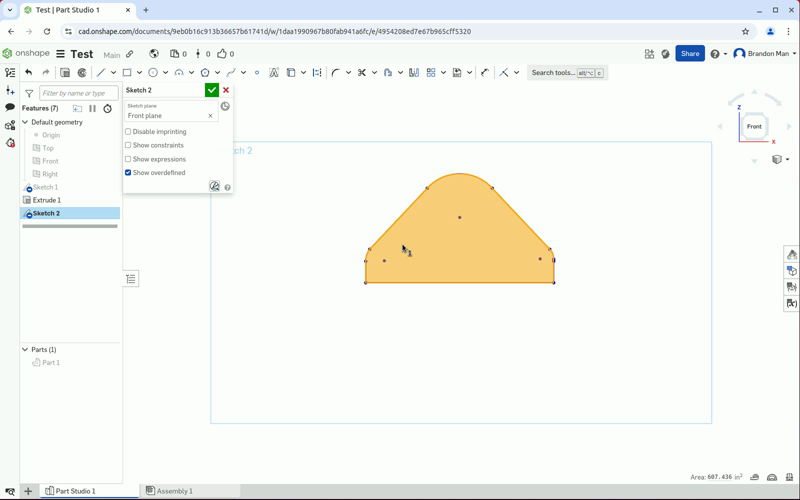
mouse_move(73, 352)
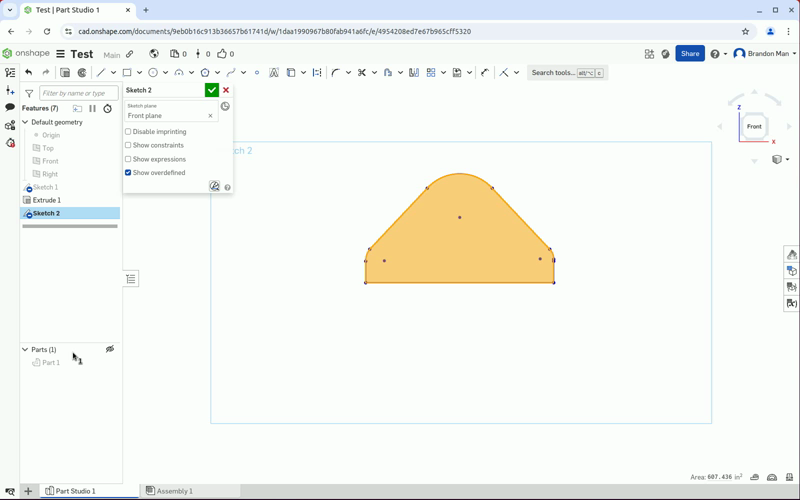
key(shift+y)
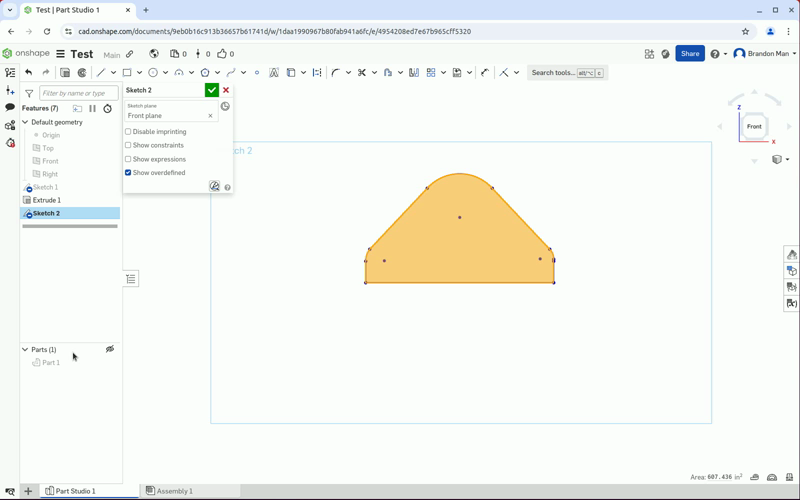
key(shift+e)
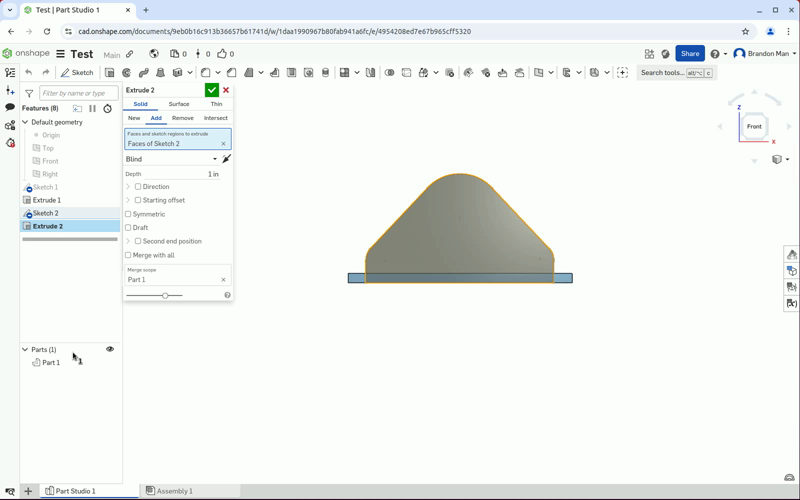
mouse_move(143, 106)
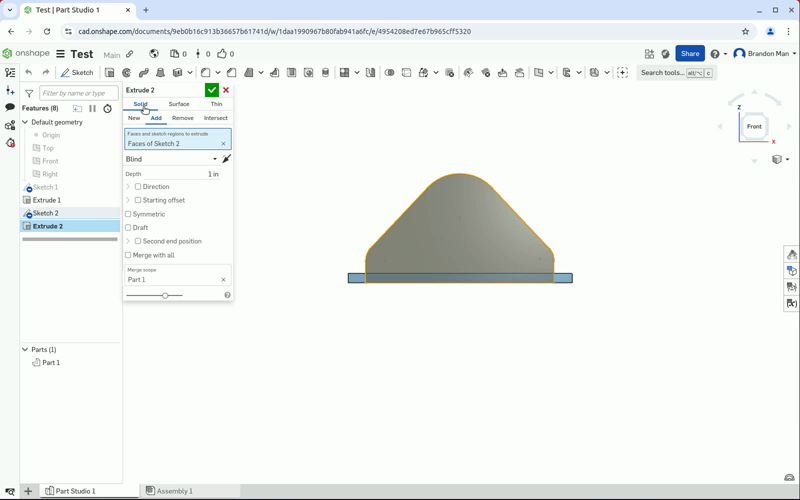
click(143, 106)
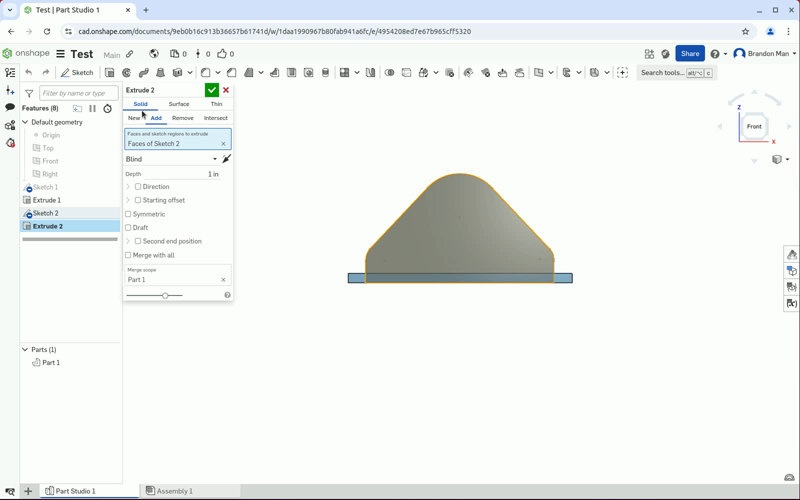
mouse_move(137, 120)
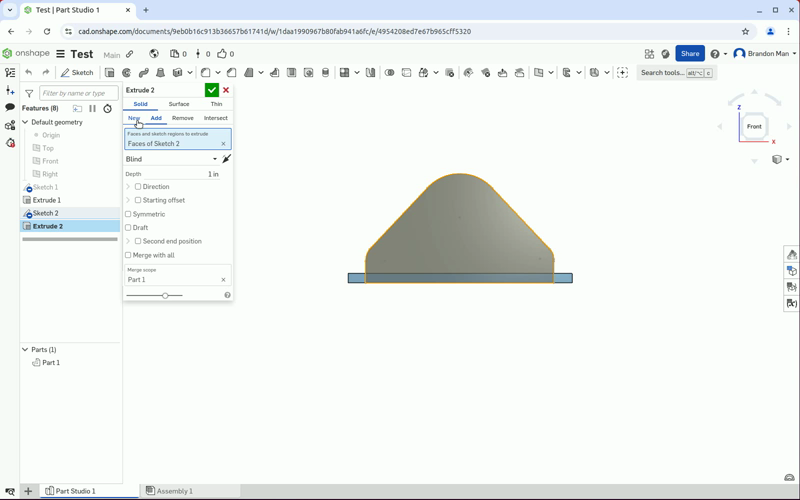
click(137, 120)
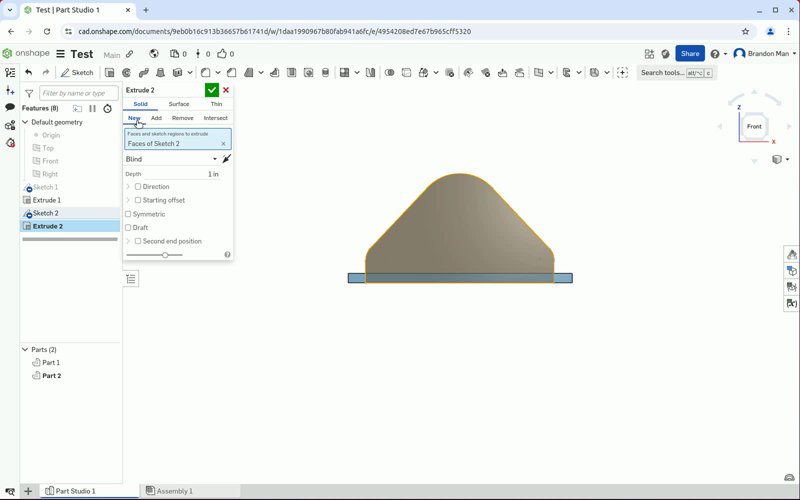
key(tab, 4)
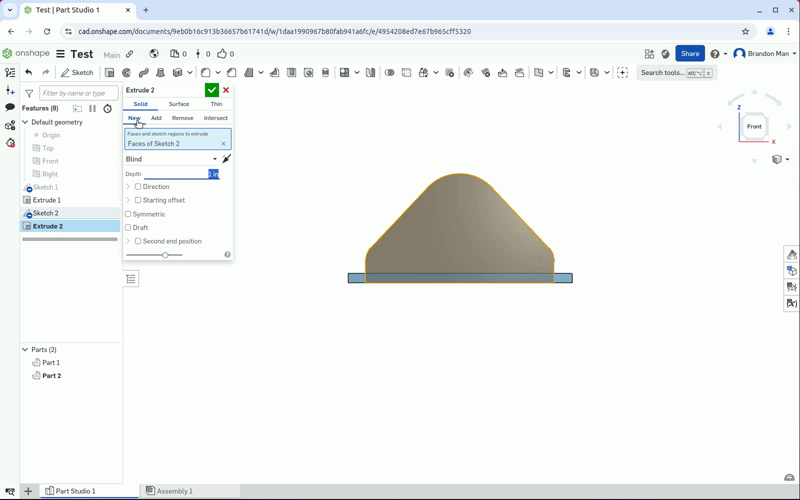
text(29.366)
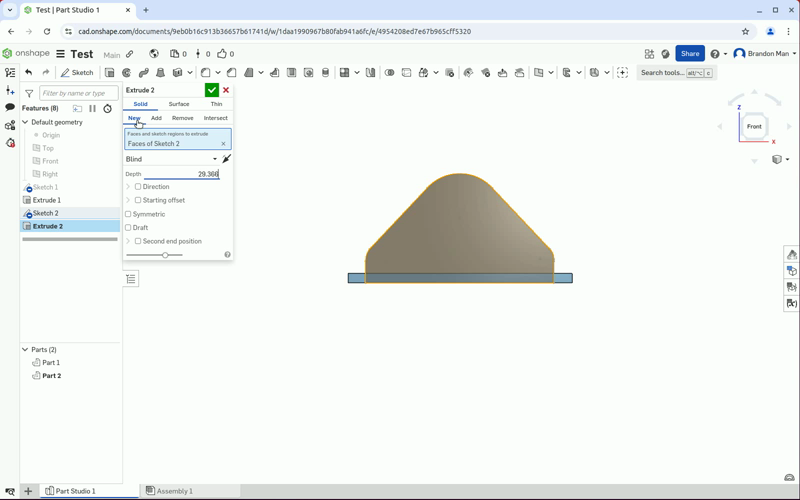
key(tab, 3)
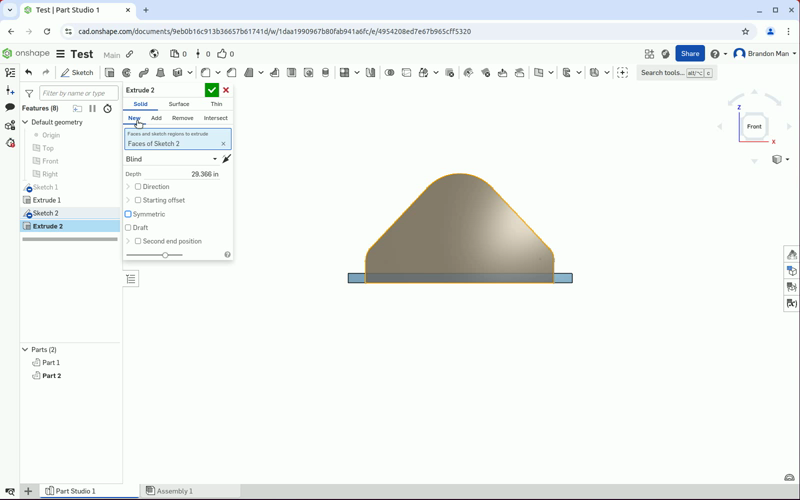
key(space)
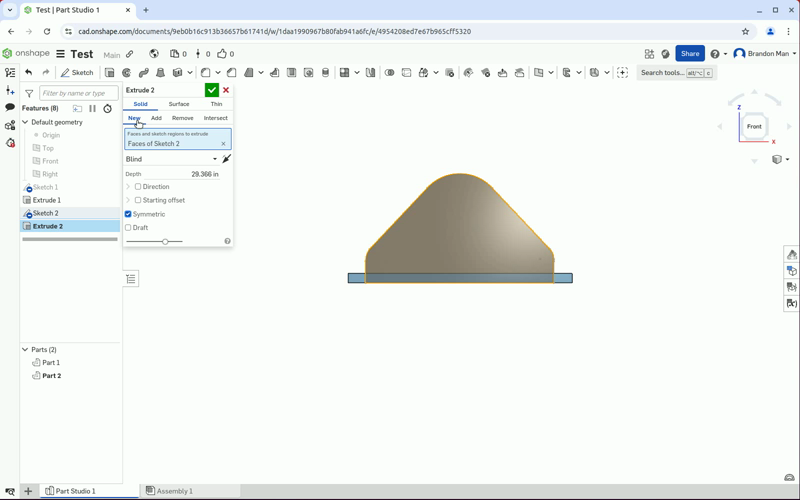
key(enter)
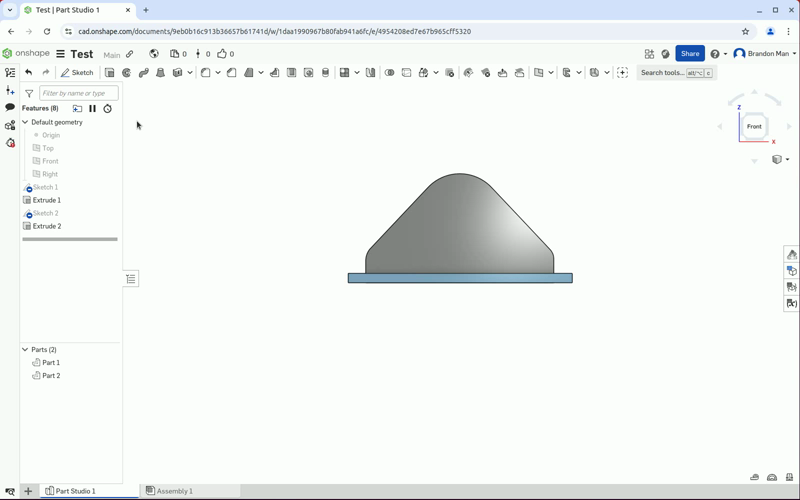
key(shift+h)
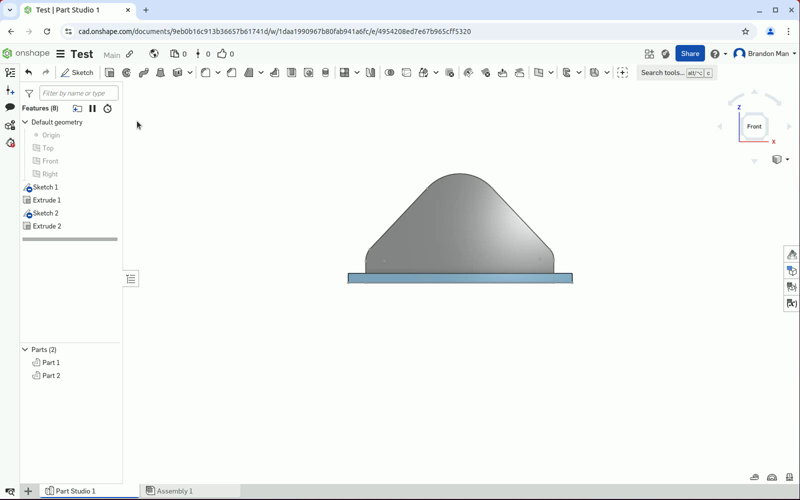
key(shift+h)
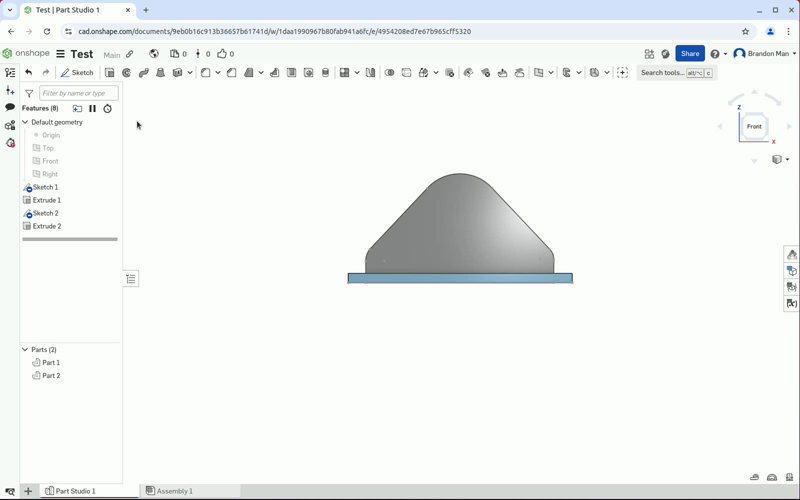
key(shift+7)
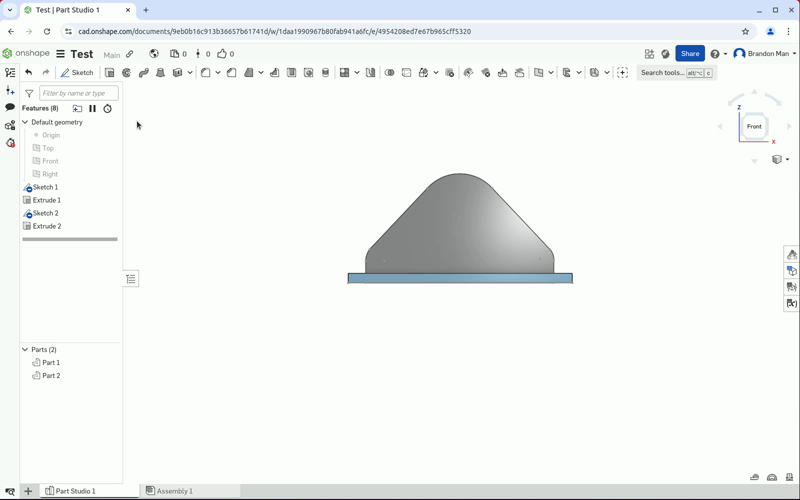
key(left, 2)
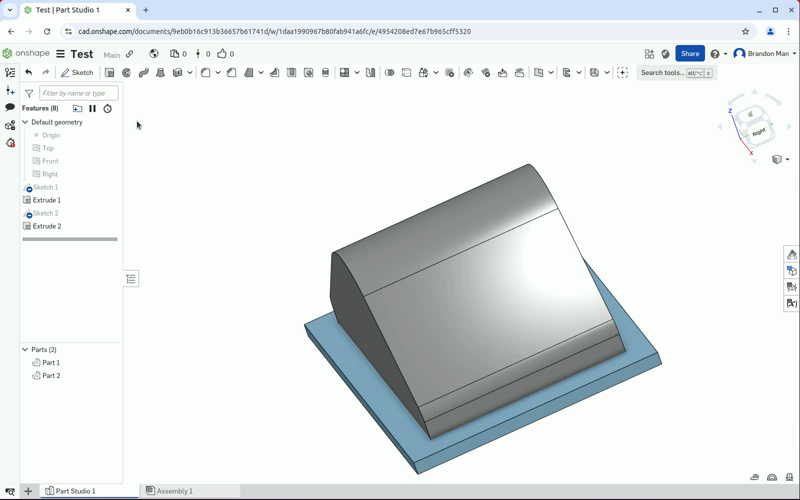
key(down, 2)
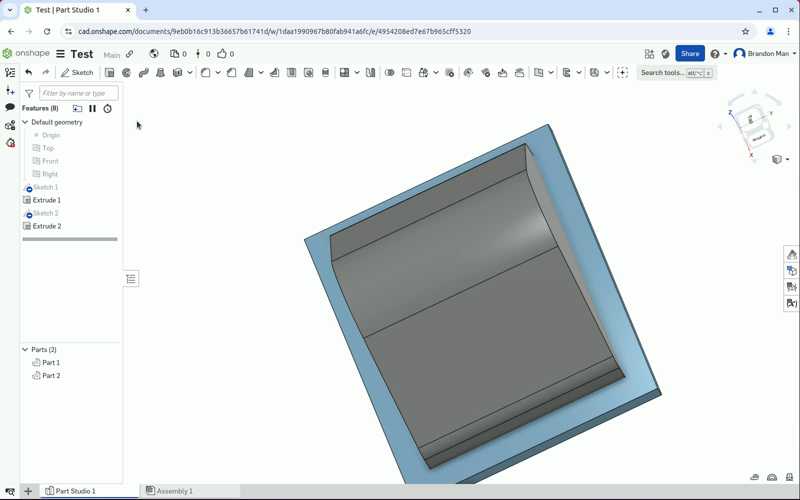
key(up, 2)
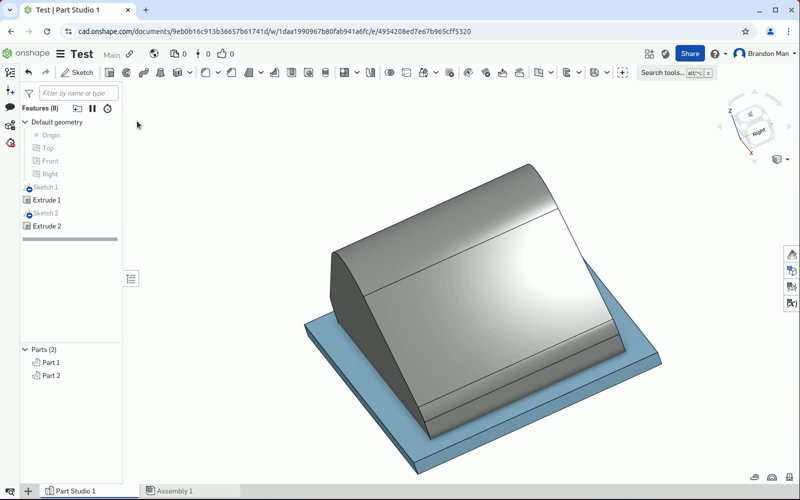
key(right, 2)
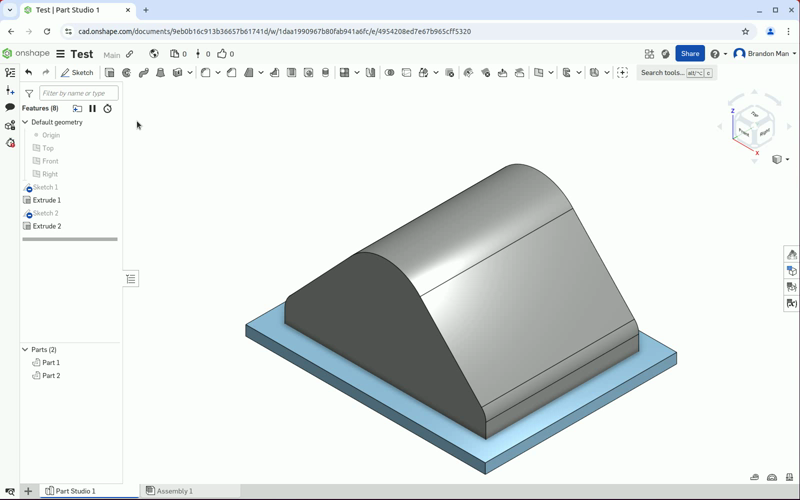
mouse_move(73, 189)
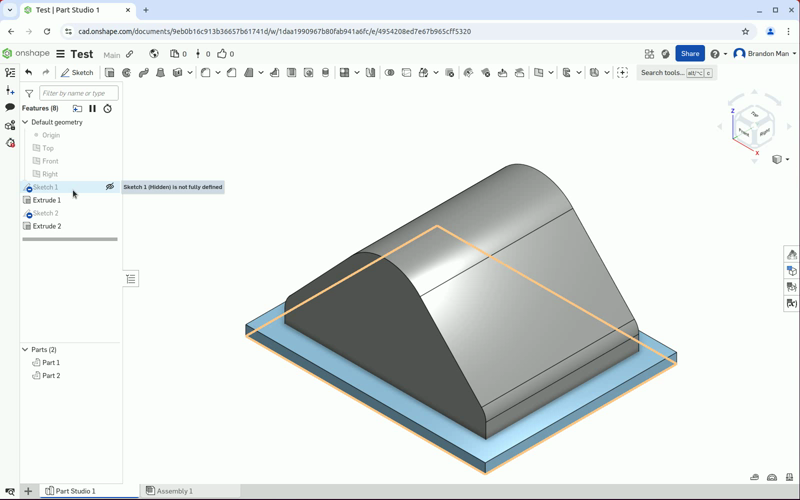
click(73, 189)